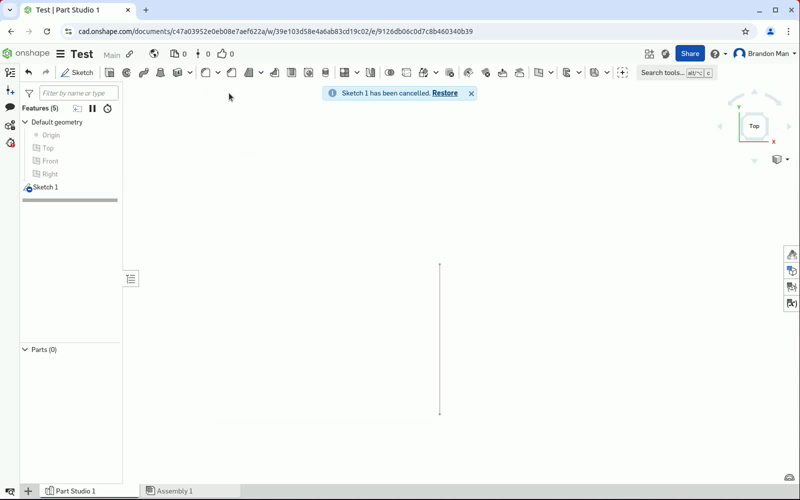
key(shift+h)
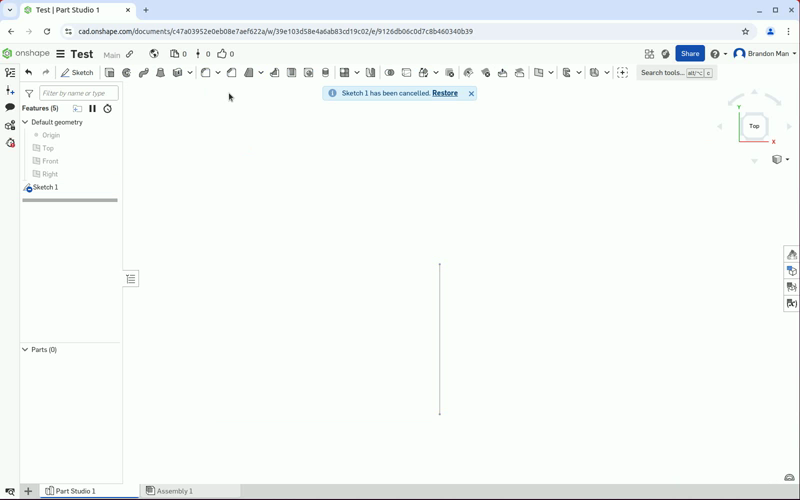
key(shift+s)
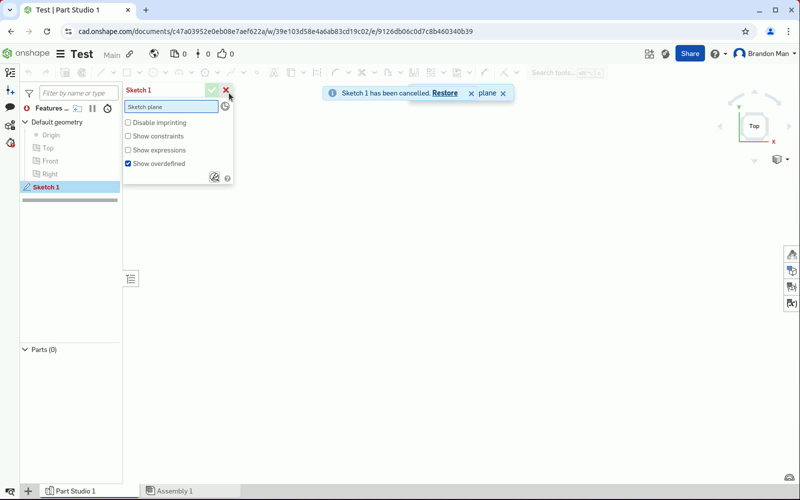
mouse_move(73, 150)
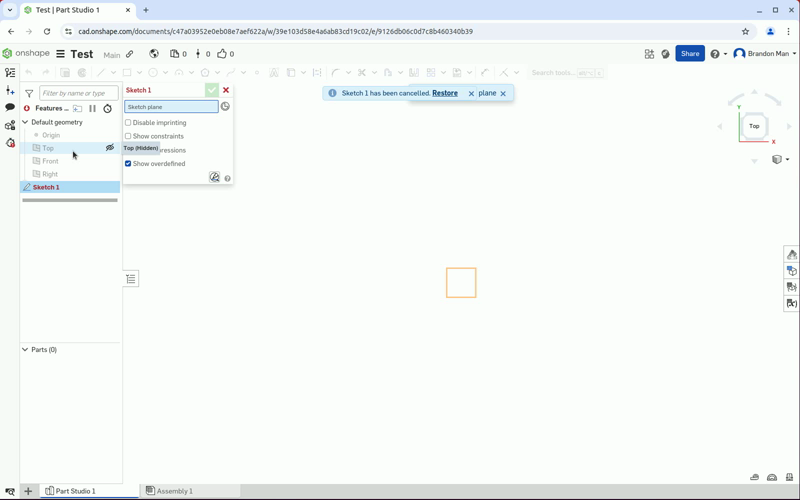
click(73, 150)
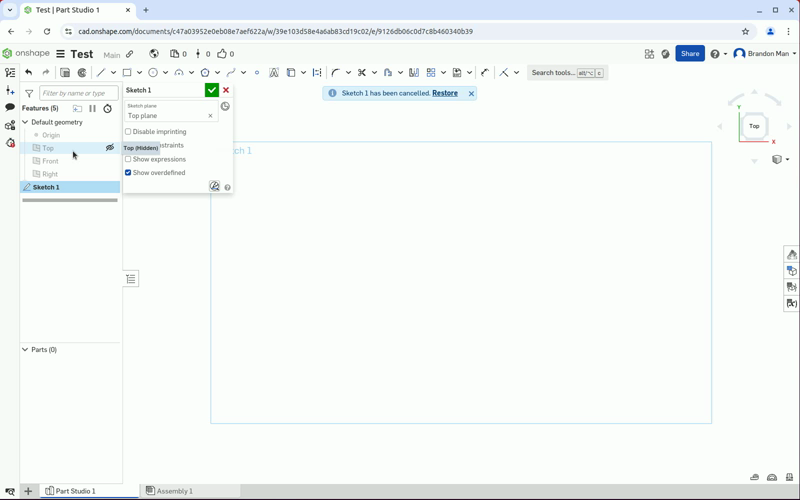
mouse_move(73, 352)
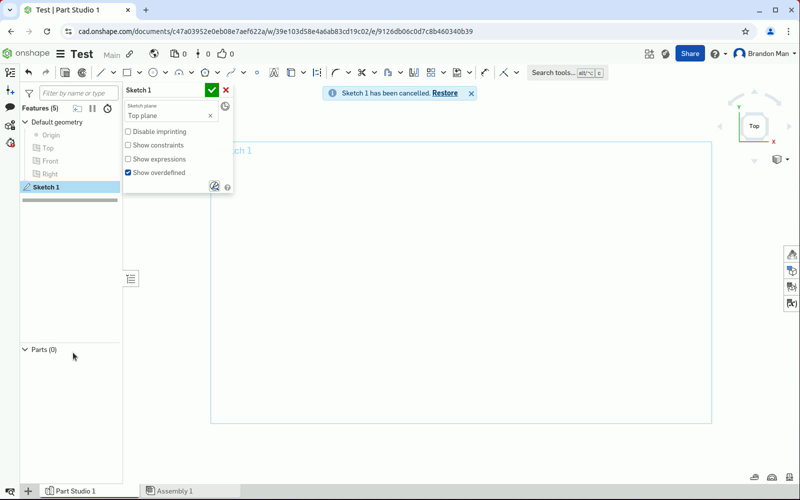
key(y)
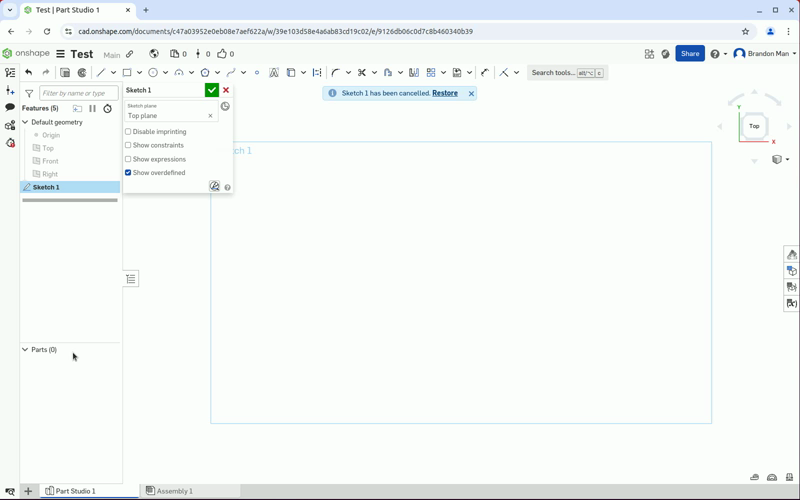
key(l)
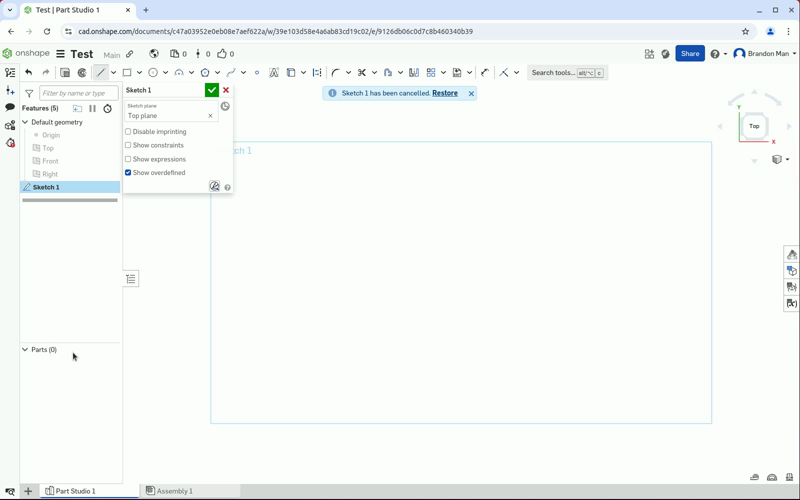
key_down(shift)
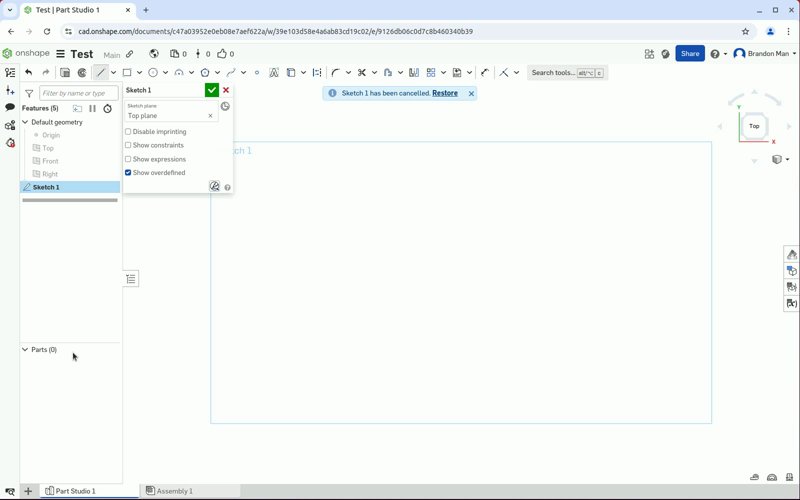
mouse_move(349, 282)
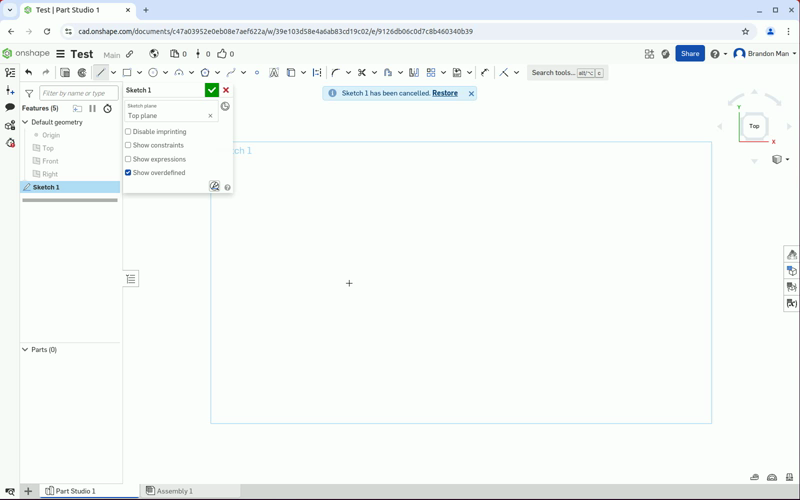
click(349, 282)
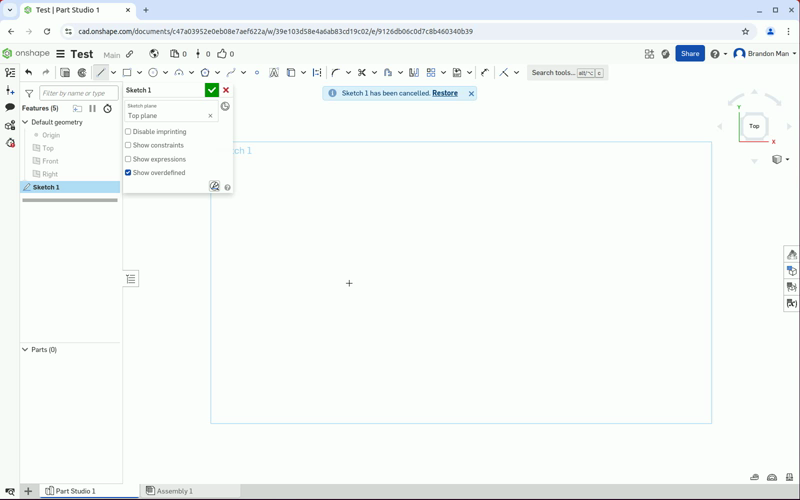
key_up(shift)
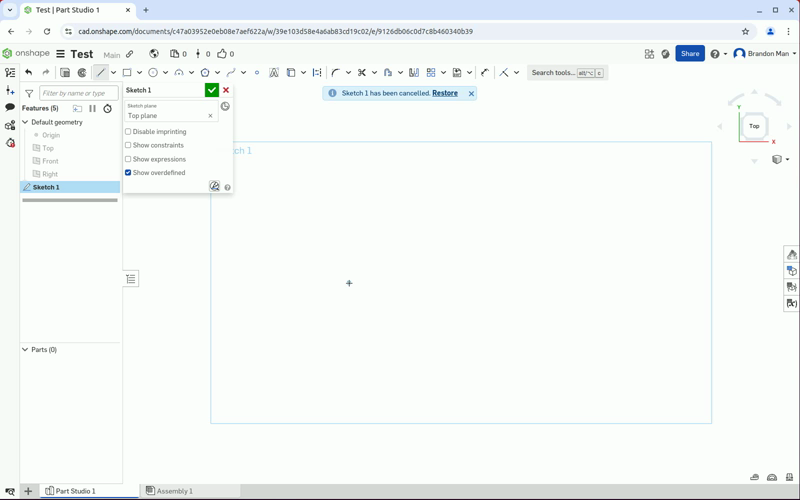
key_down(shift)
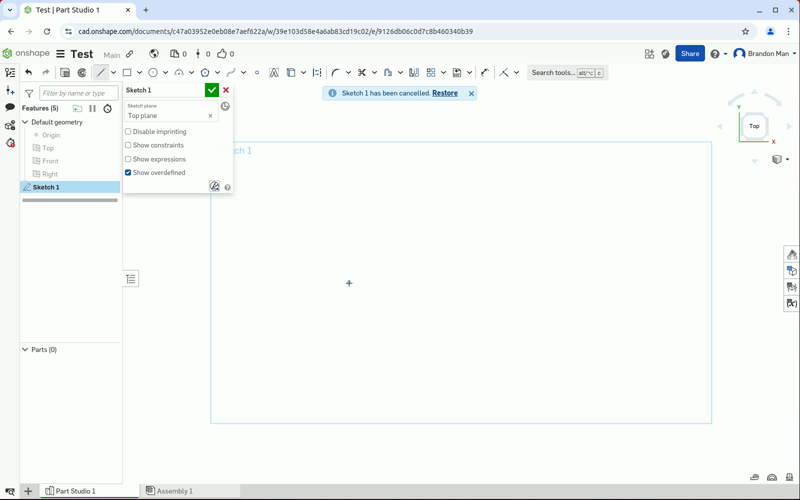
mouse_move(405, 378)
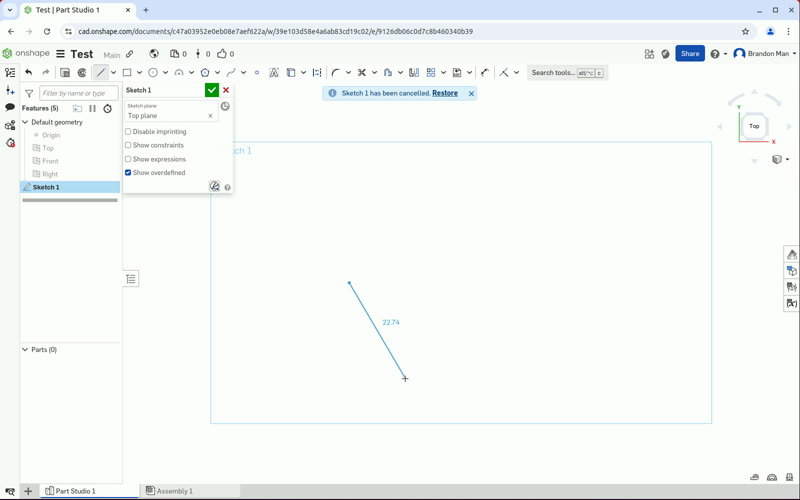
click(405, 378)
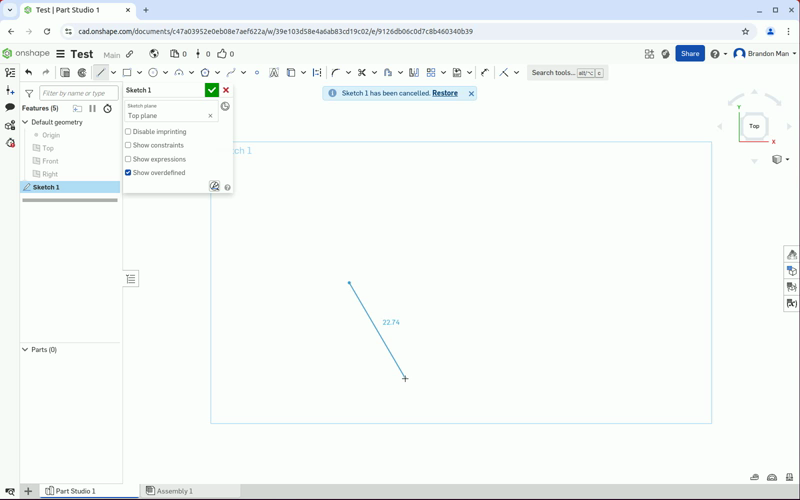
key_up(shift)
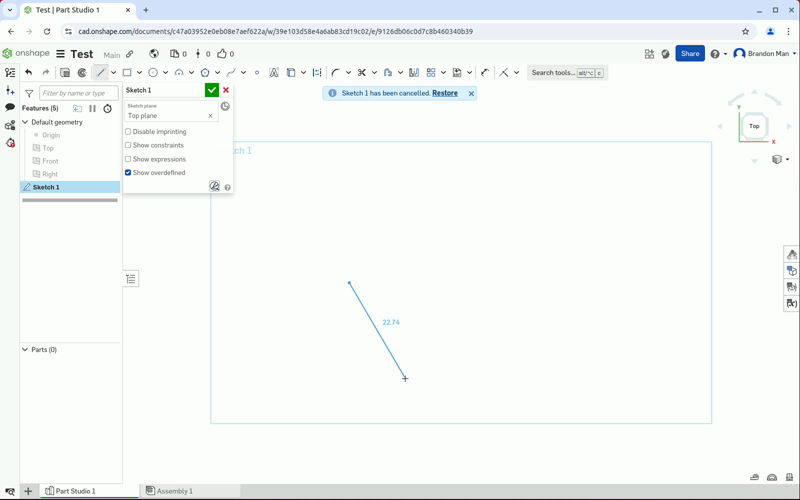
key_down(shift)
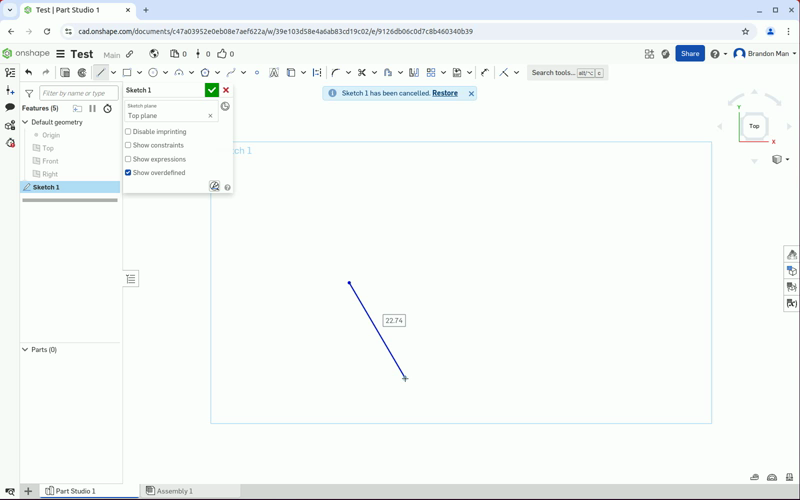
mouse_move(514, 378)
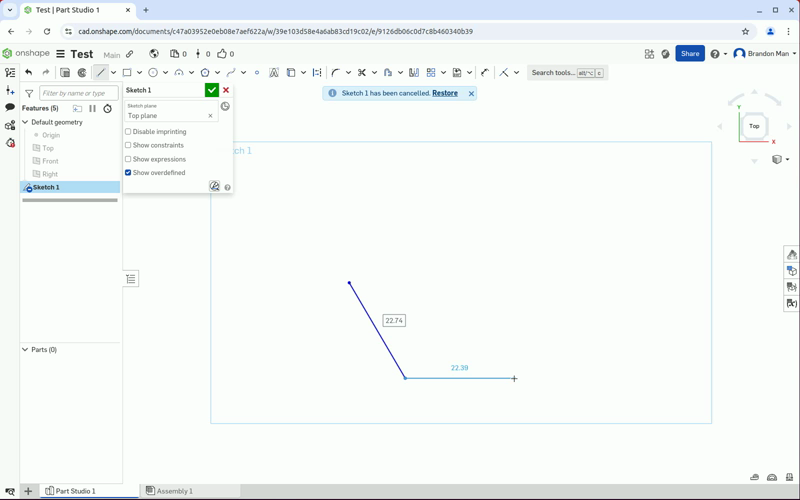
click(514, 378)
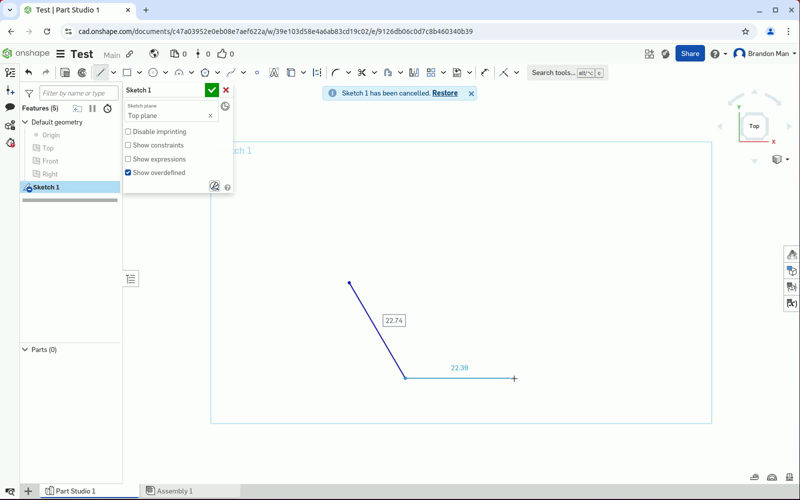
key_up(shift)
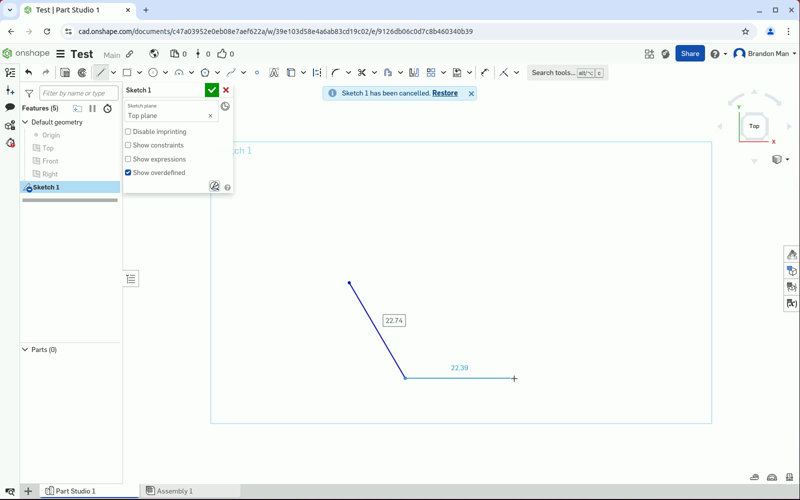
key_down(shift)
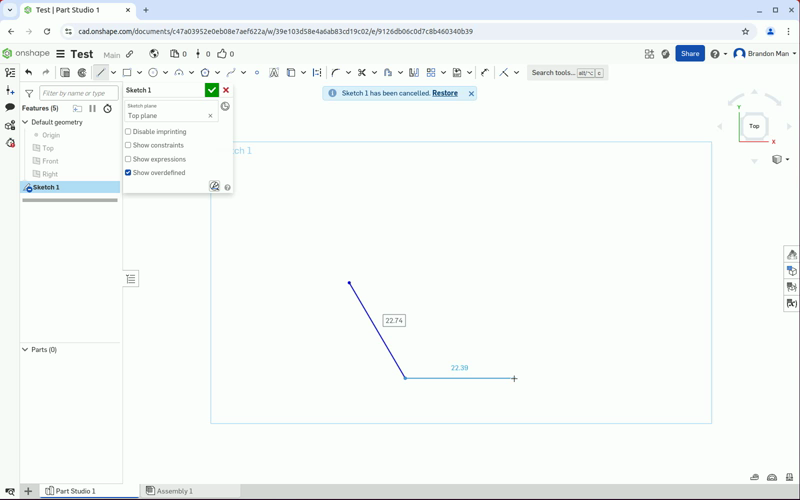
mouse_move(569, 282)
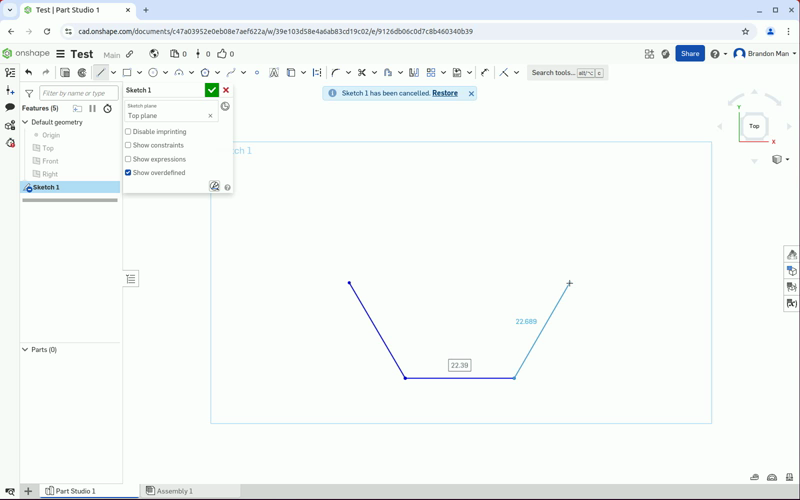
click(569, 282)
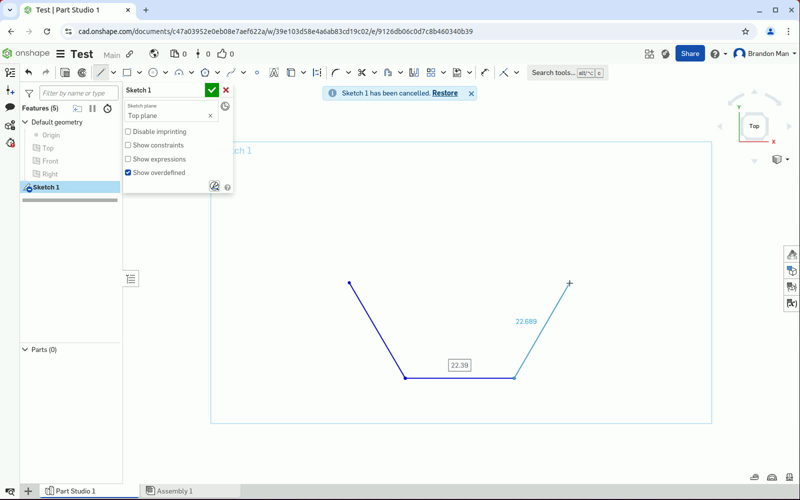
key_up(shift)
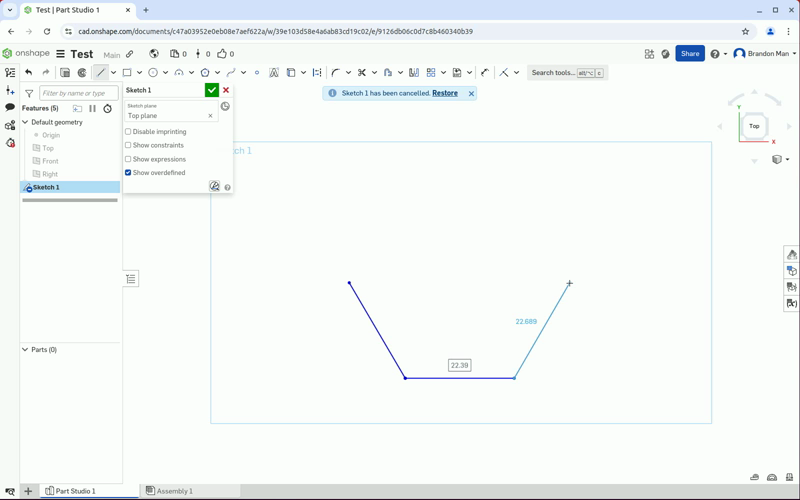
key_down(shift)
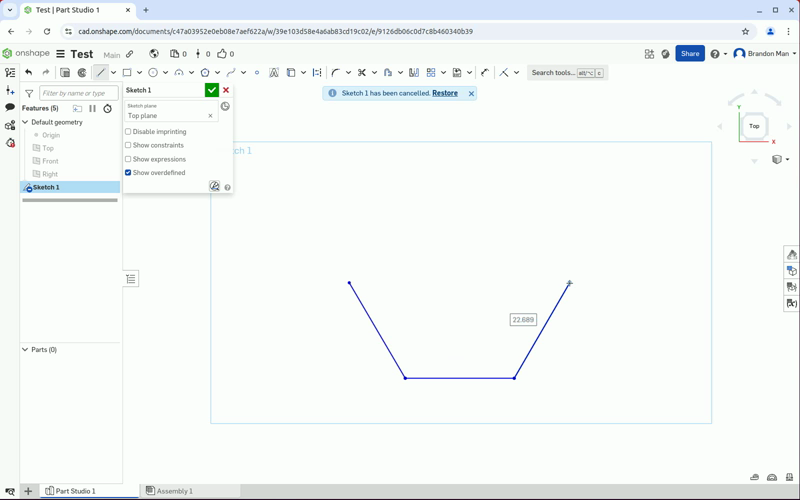
mouse_move(514, 187)
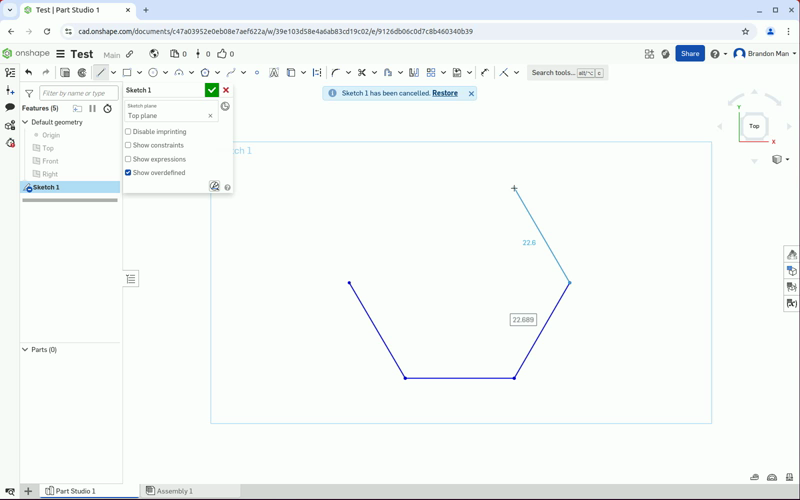
click(514, 187)
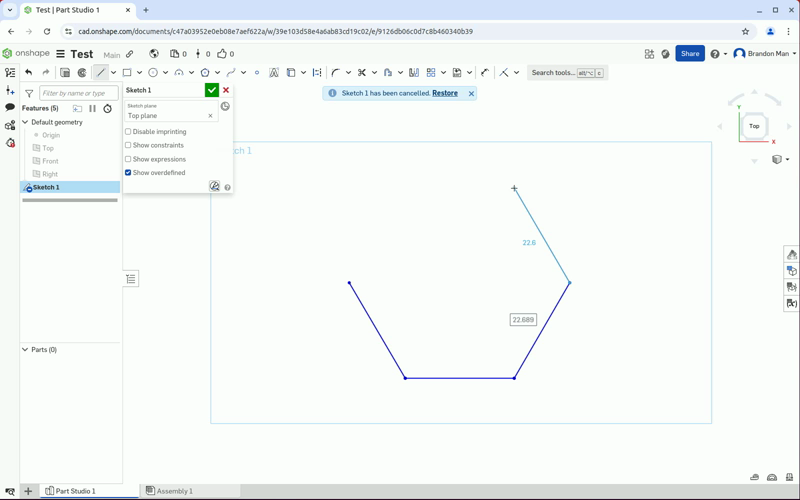
key_up(shift)
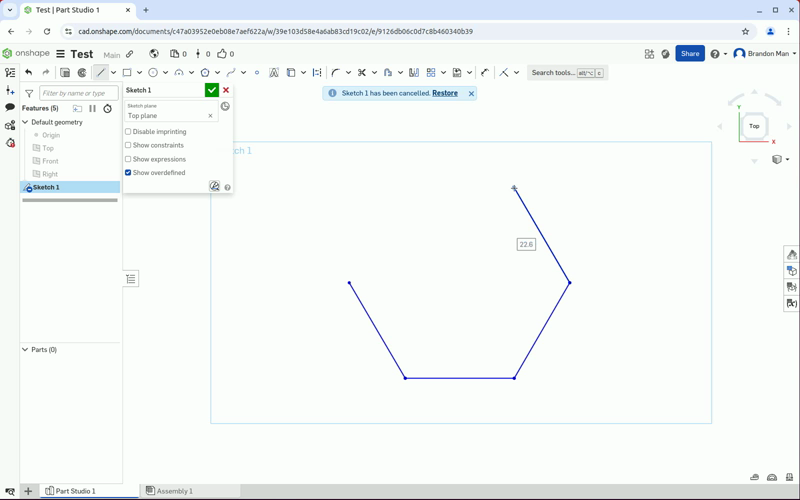
key_down(shift)
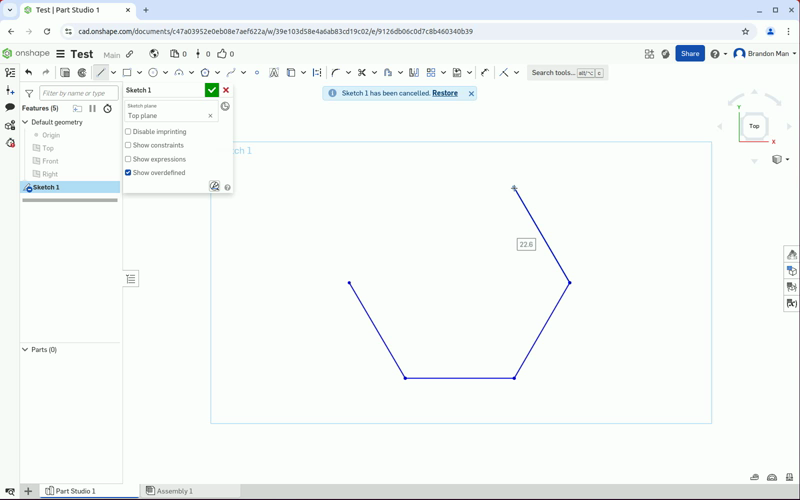
mouse_move(405, 187)
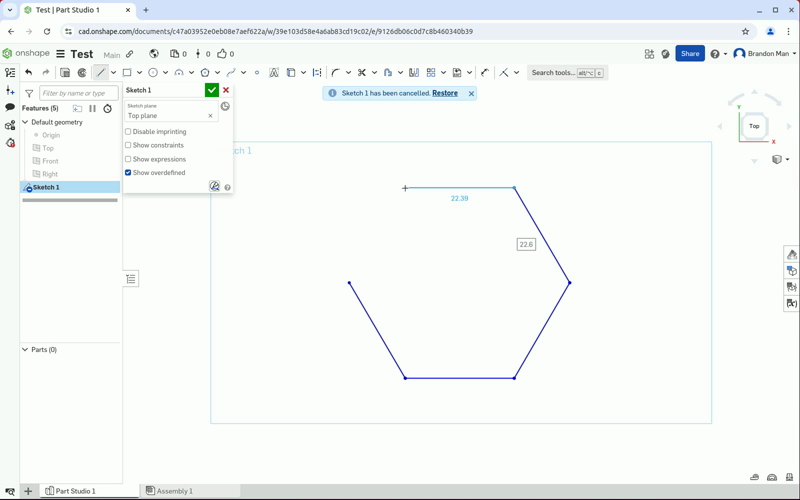
click(405, 187)
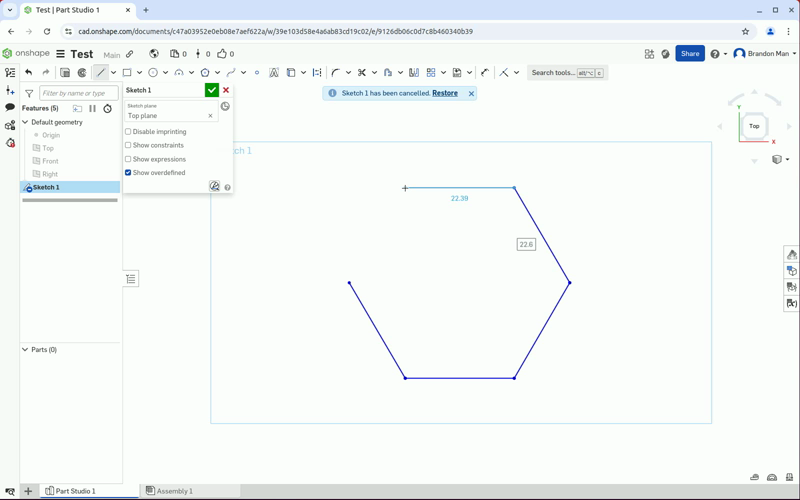
key_up(shift)
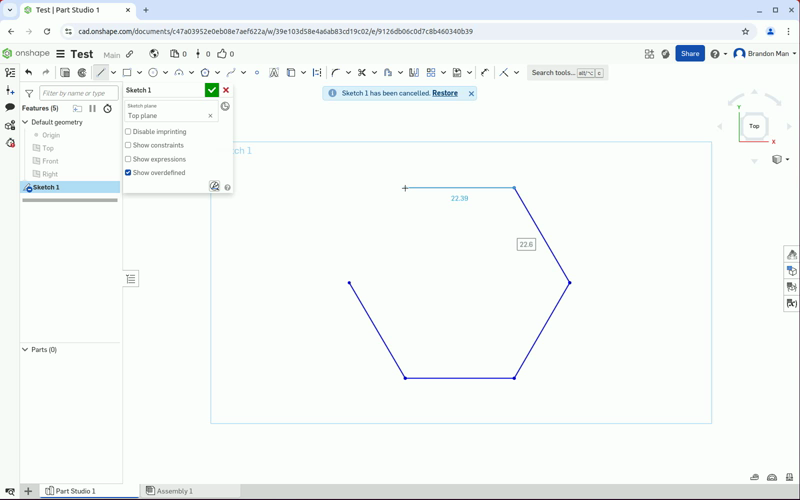
key_down(shift)
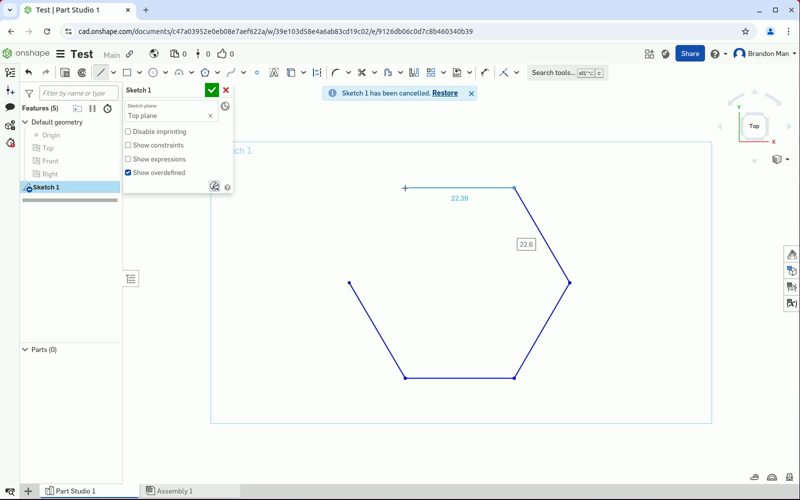
mouse_move(349, 282)
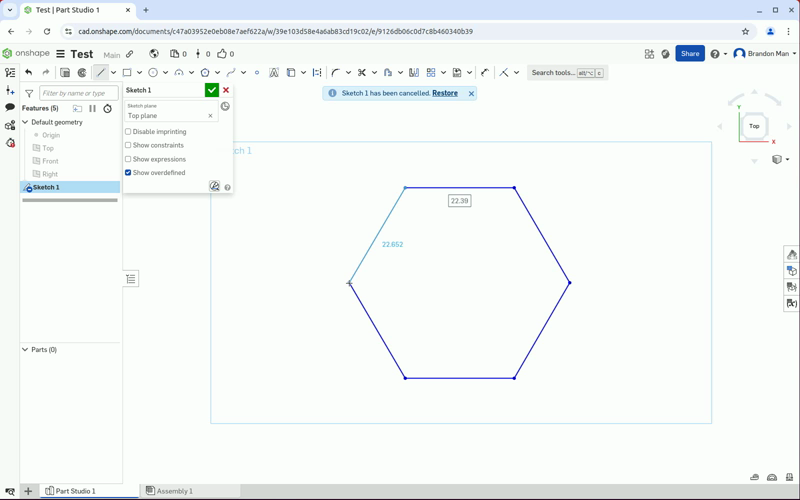
key_up(shift)
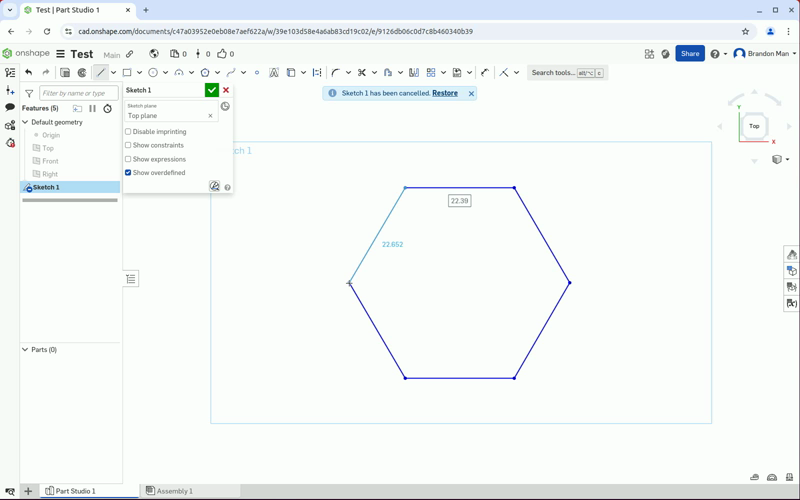
click(349, 282)
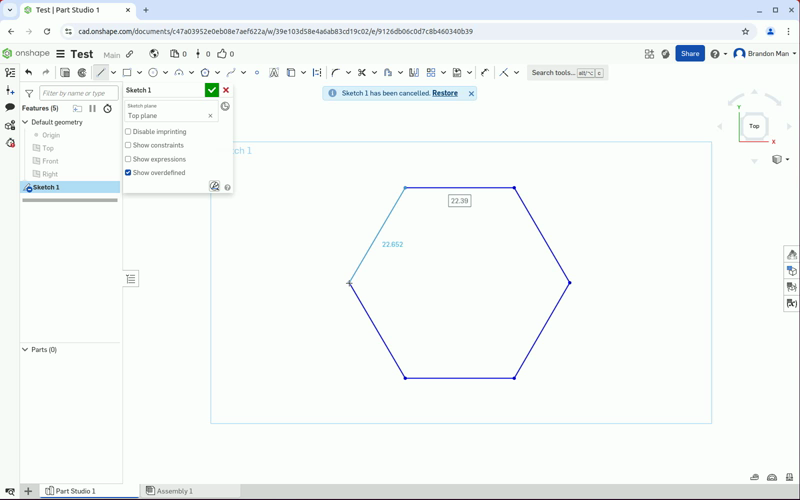
key(esc)
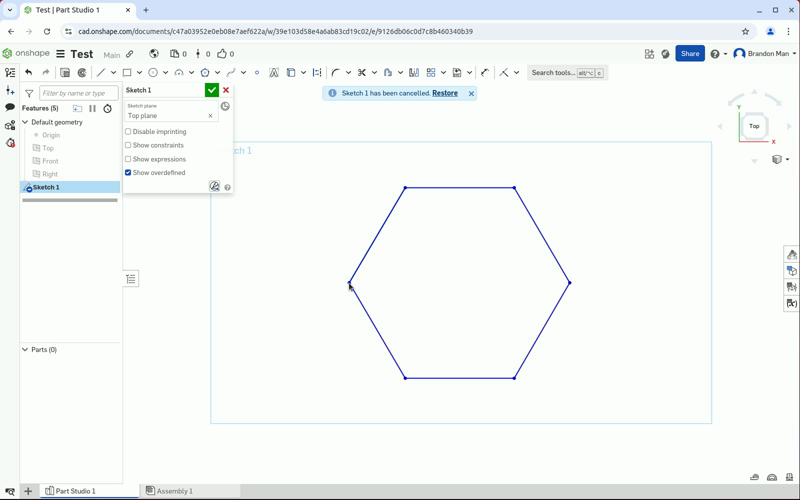
mouse_move(519, 275)
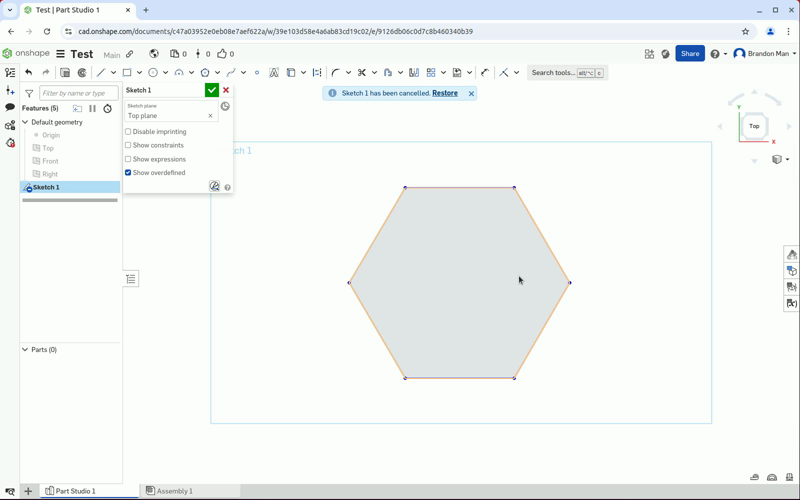
click(519, 275)
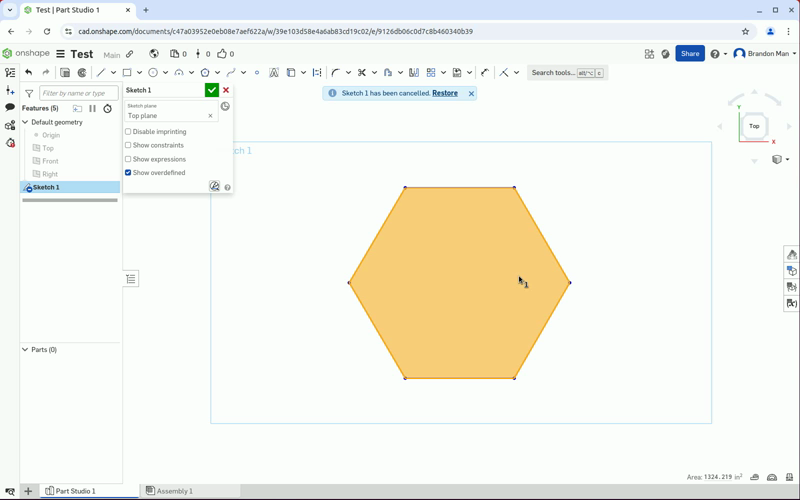
mouse_move(73, 352)
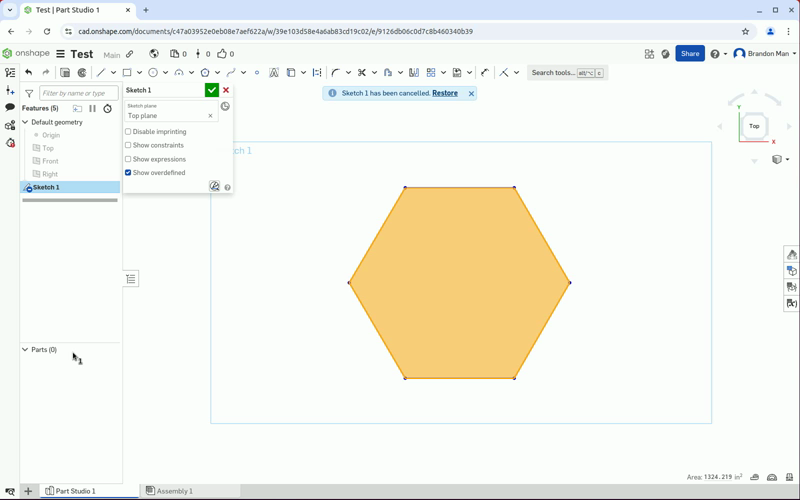
key(shift+y)
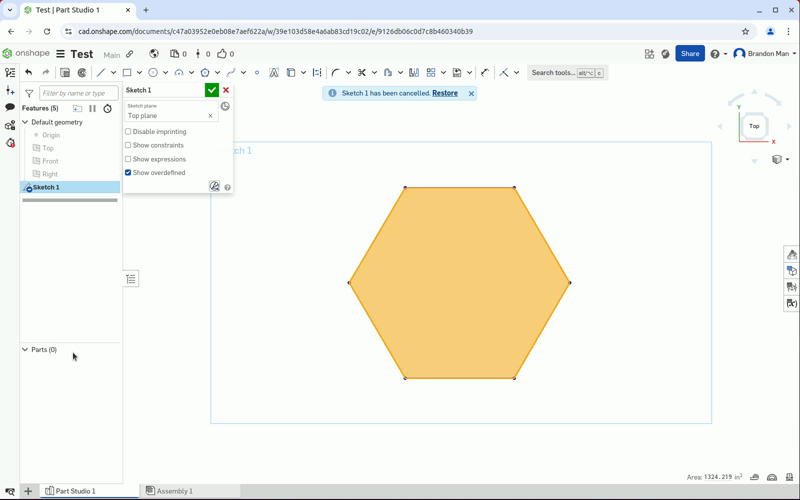
key(shift+e)
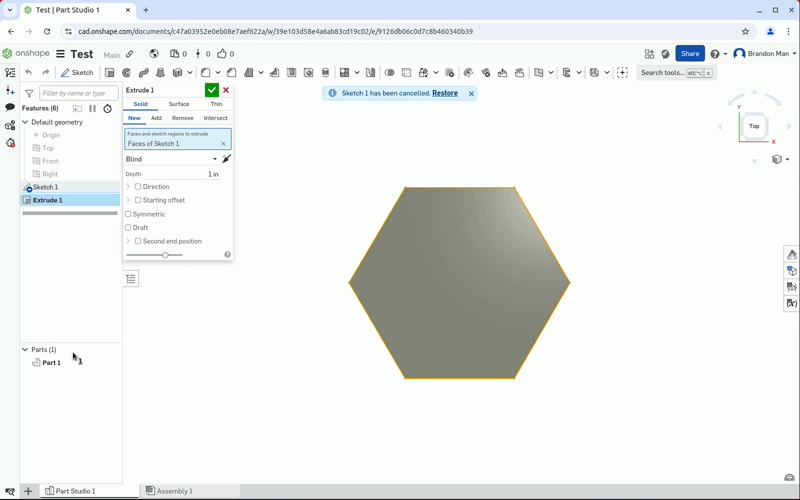
mouse_move(143, 106)
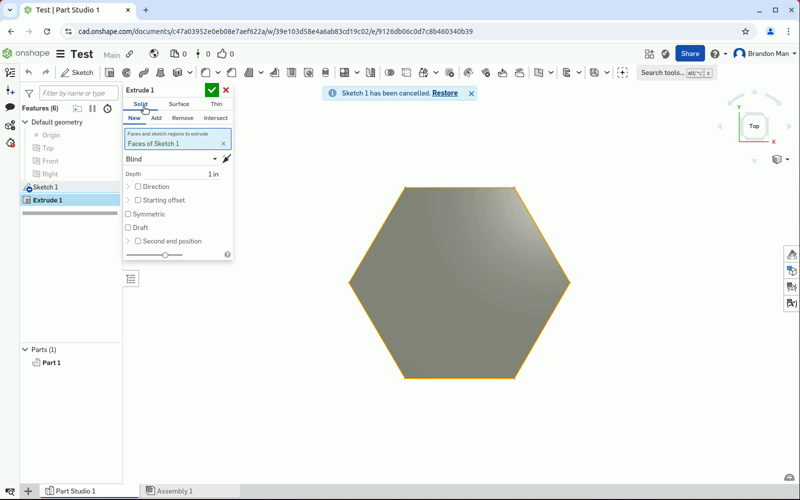
click(143, 106)
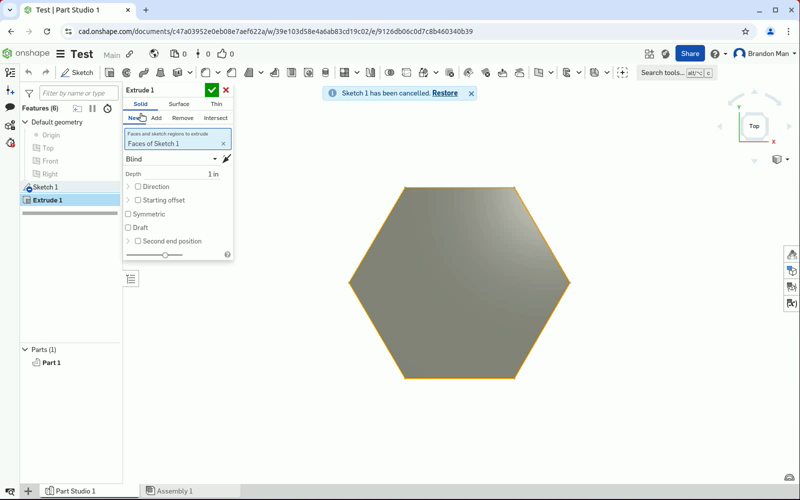
mouse_move(137, 120)
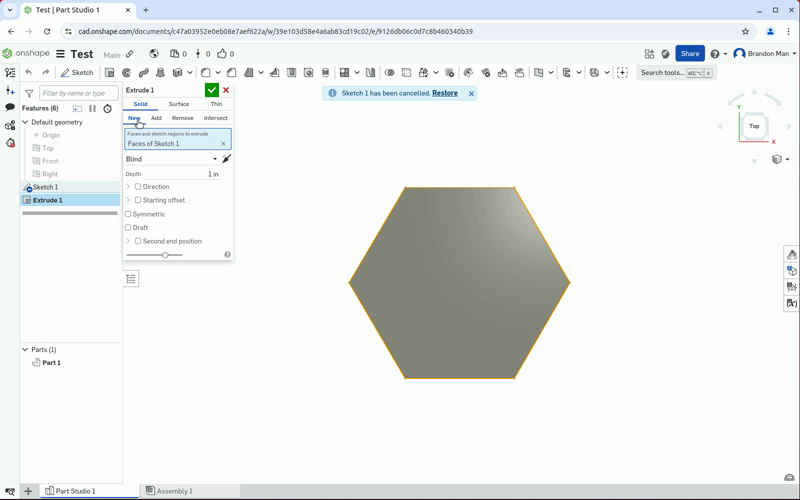
click(137, 120)
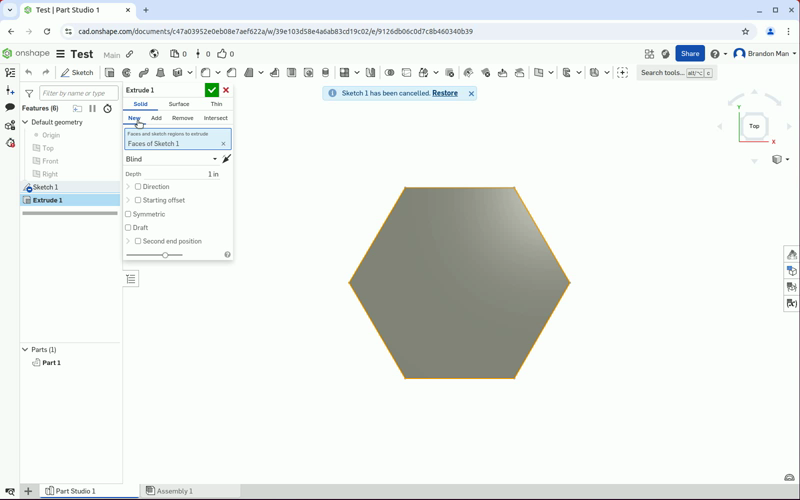
key(tab, 4)
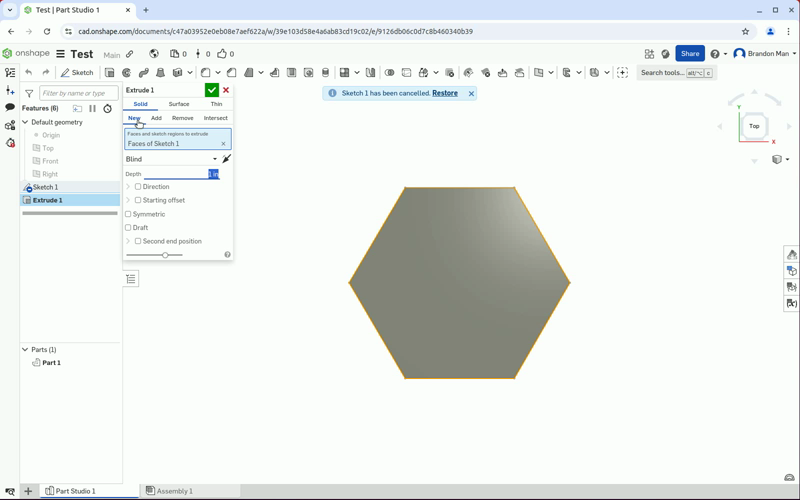
text(15.405)
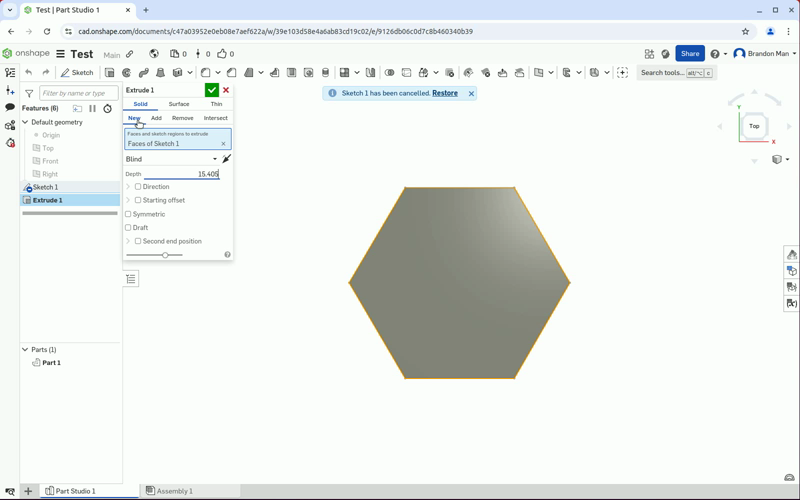
key(enter)
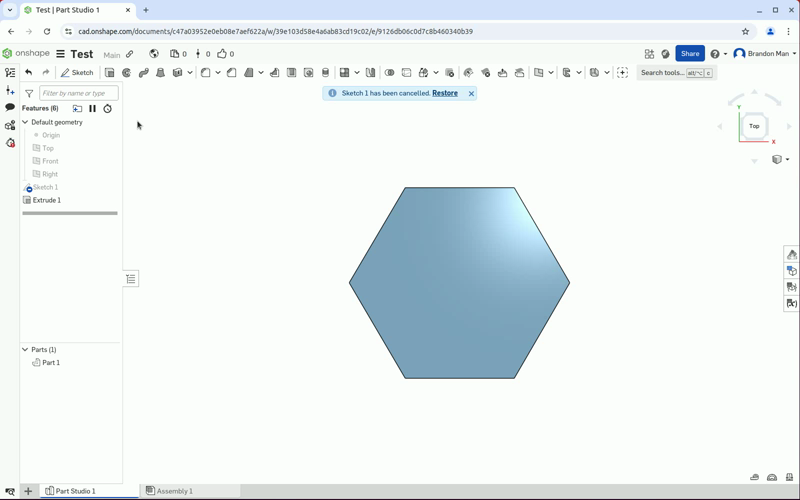
key(shift+h)
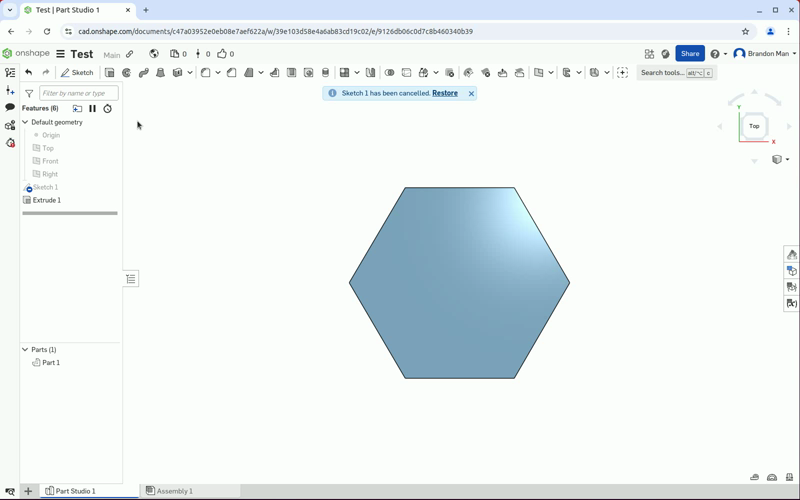
key(shift+h)
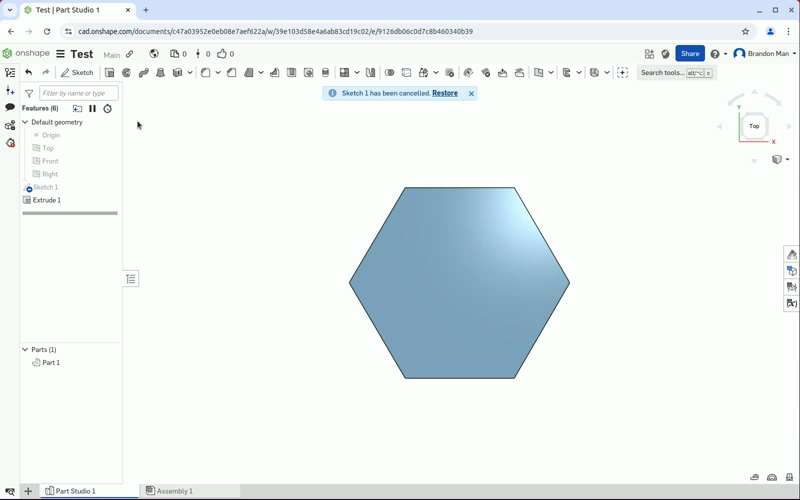
mouse_move(73, 189)
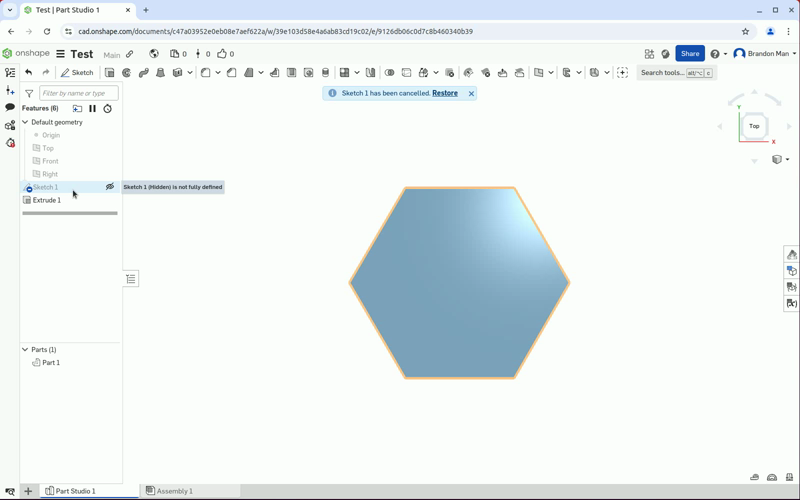
click(73, 189)
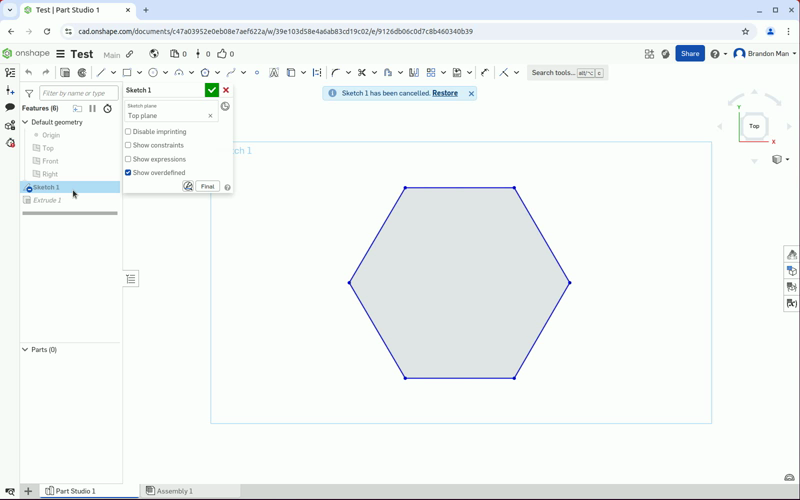
mouse_move(229, 92)
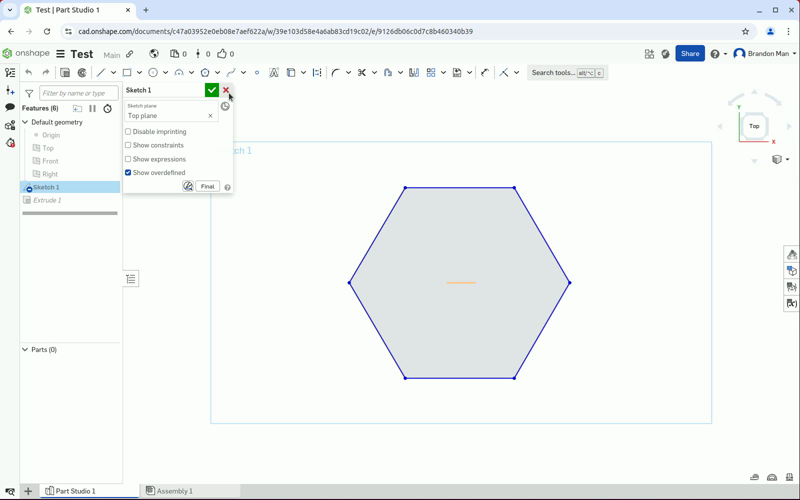
click(229, 92)
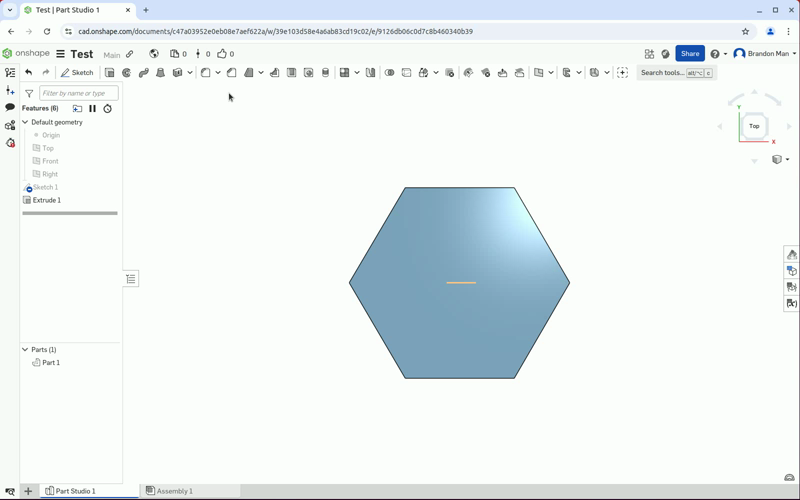
mouse_move(541, 75)
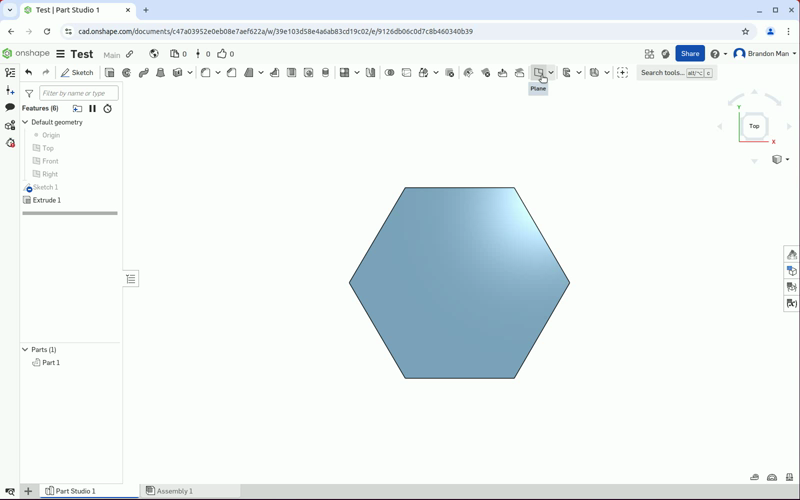
click(541, 75)
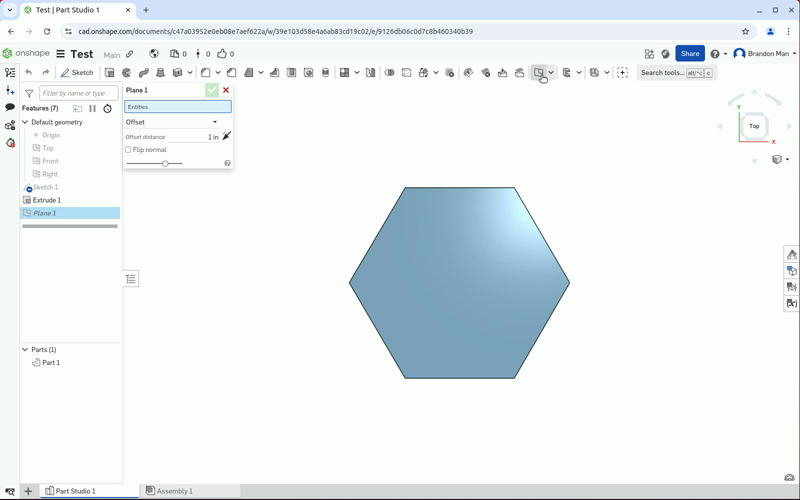
mouse_move(73, 150)
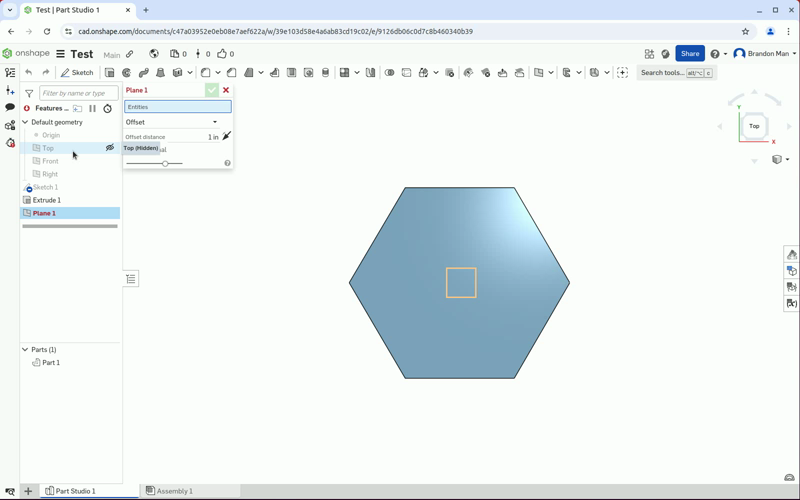
click(73, 150)
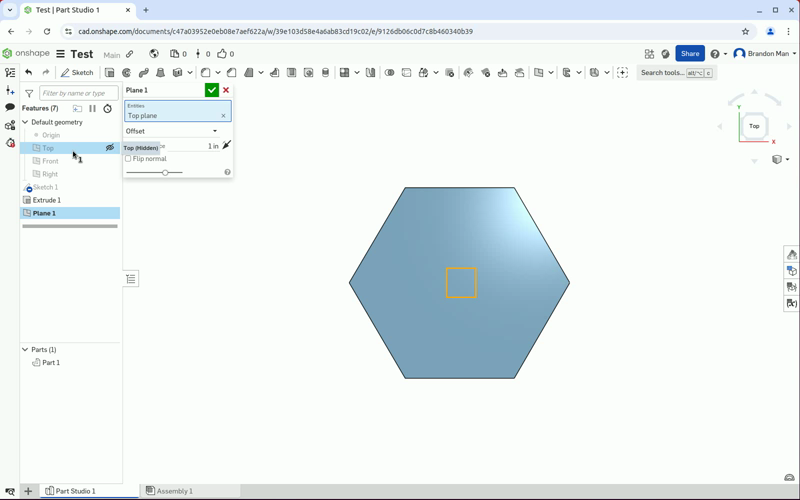
key(tab, 2)
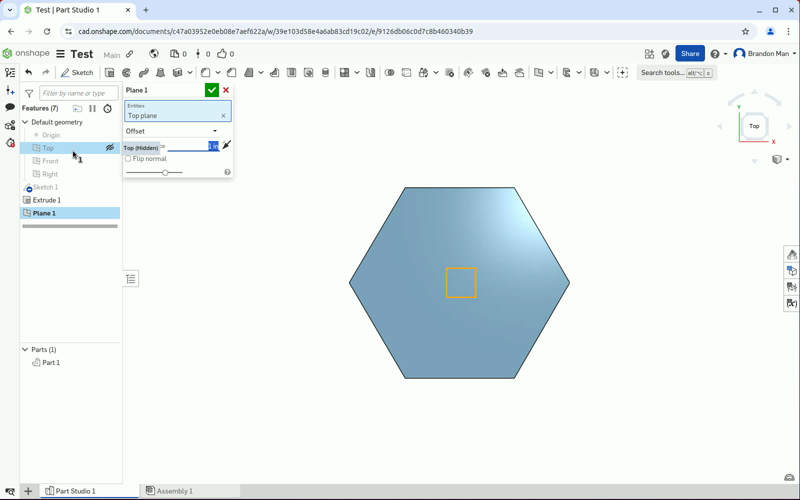
text(15.405)
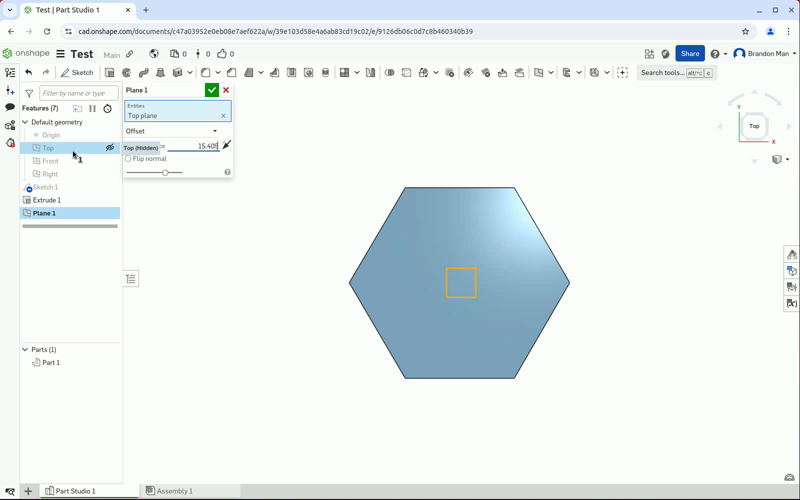
key(enter, 2)
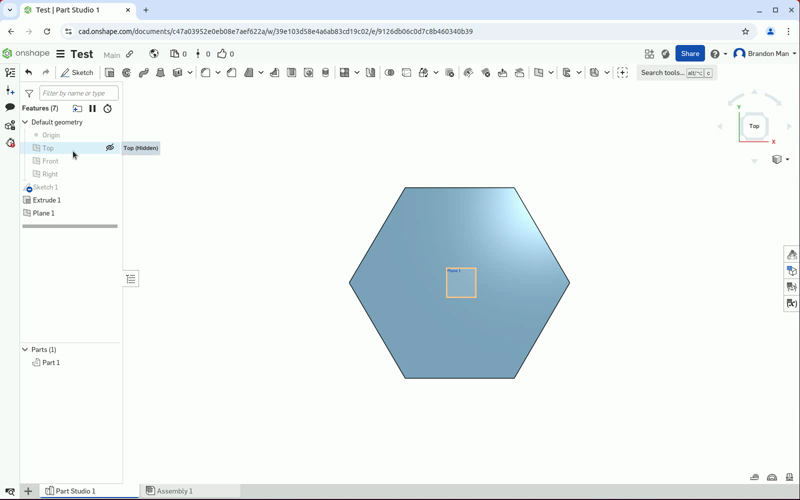
key(shift+s)
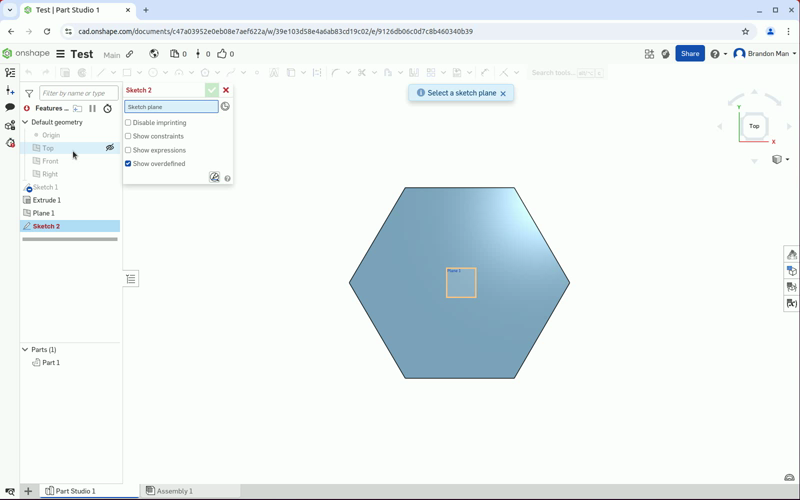
mouse_move(73, 215)
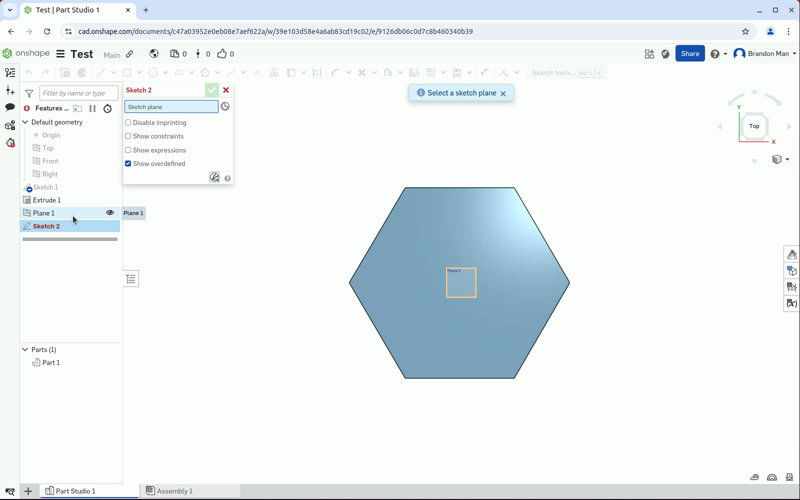
click(73, 215)
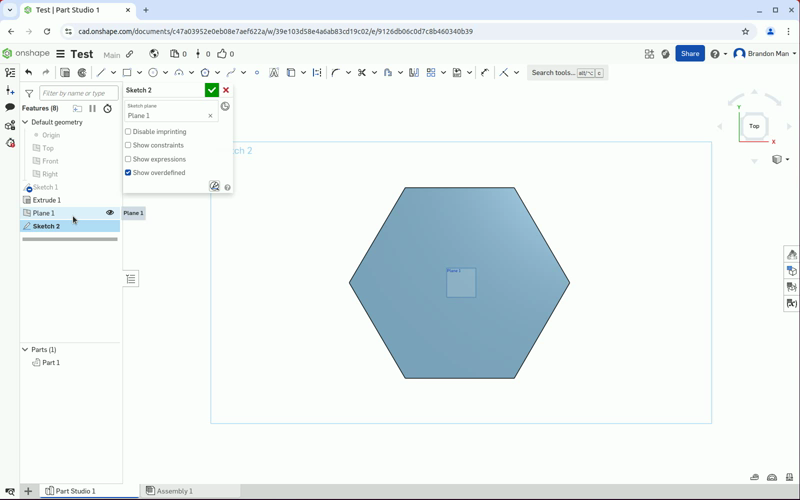
mouse_move(73, 352)
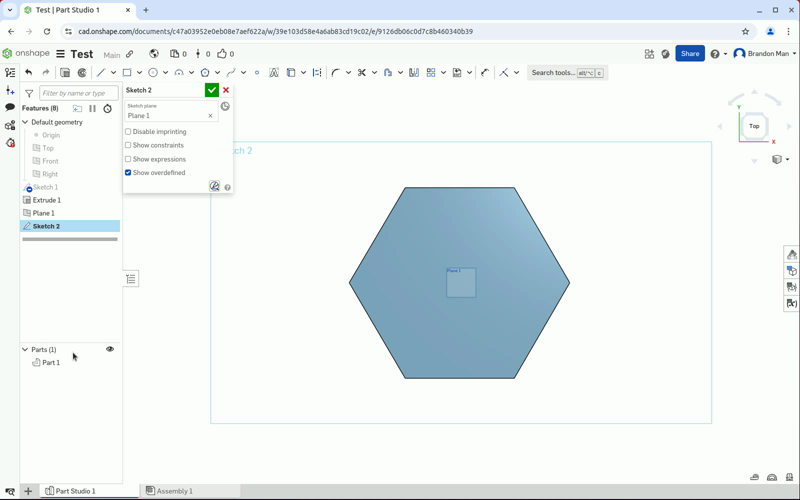
key(y)
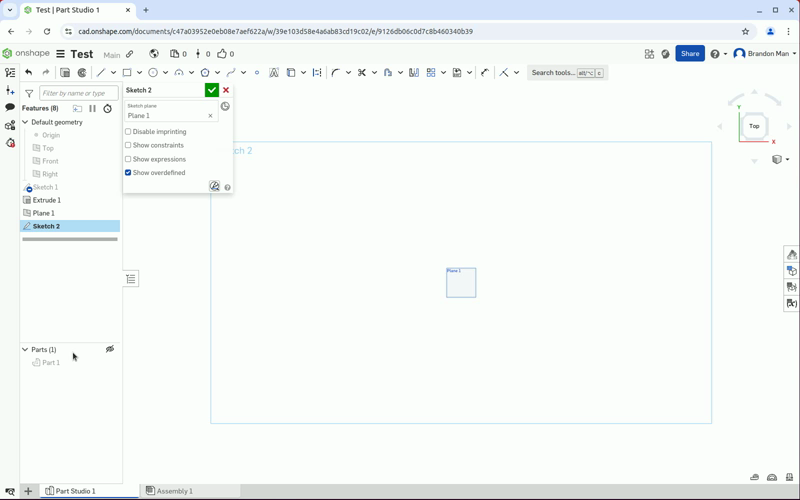
key(c)
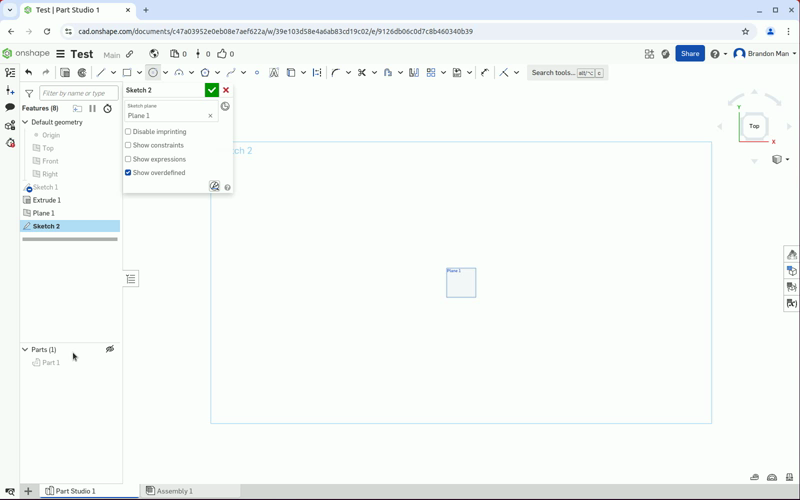
key_down(shift)
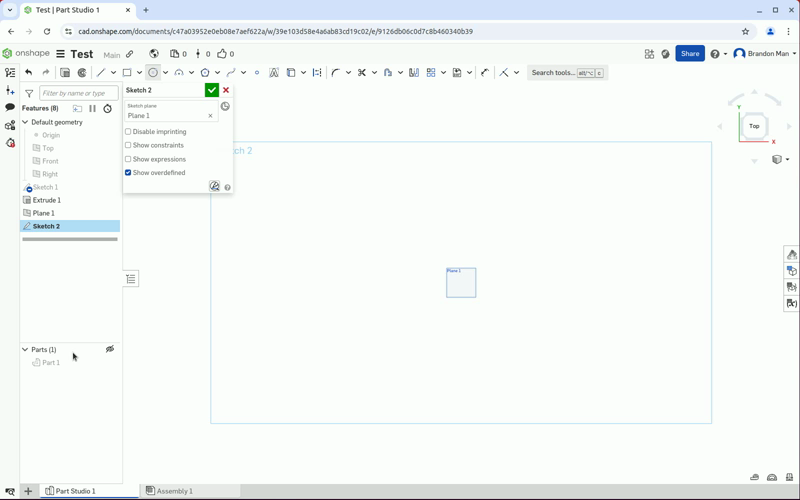
mouse_move(461, 282)
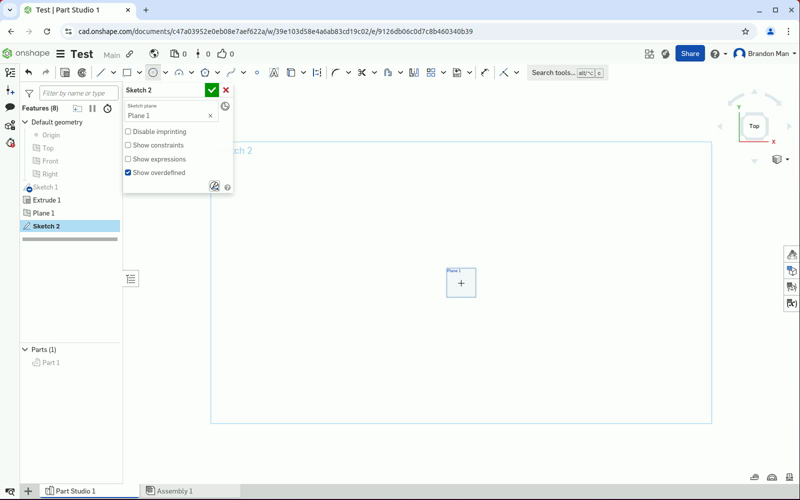
click(461, 282)
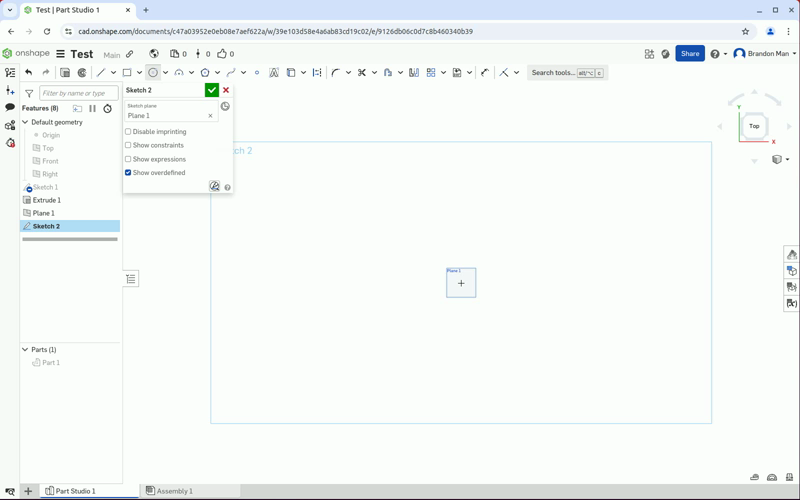
key_up(shift)
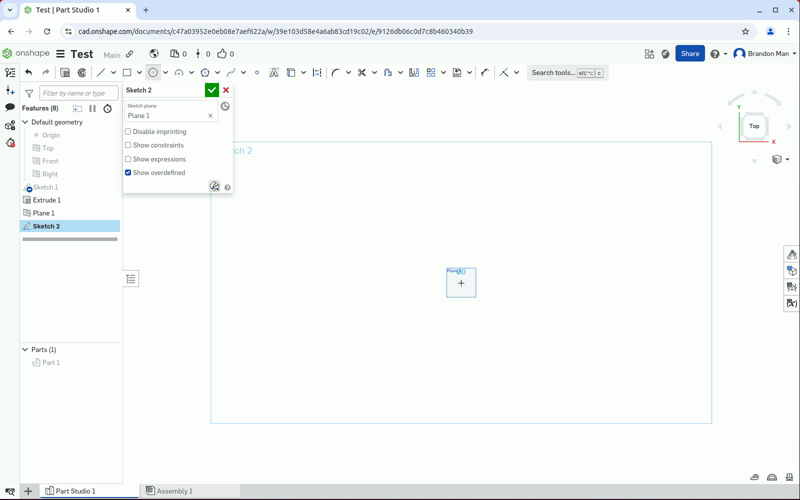
mouse_move(552, 282)
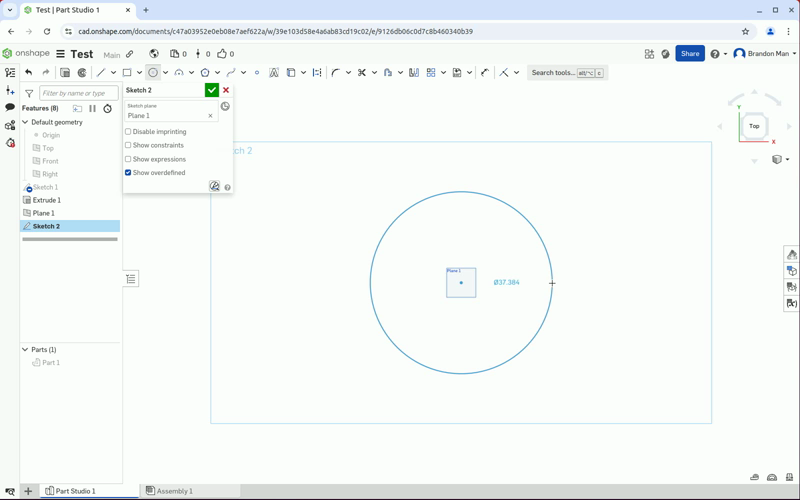
click(552, 282)
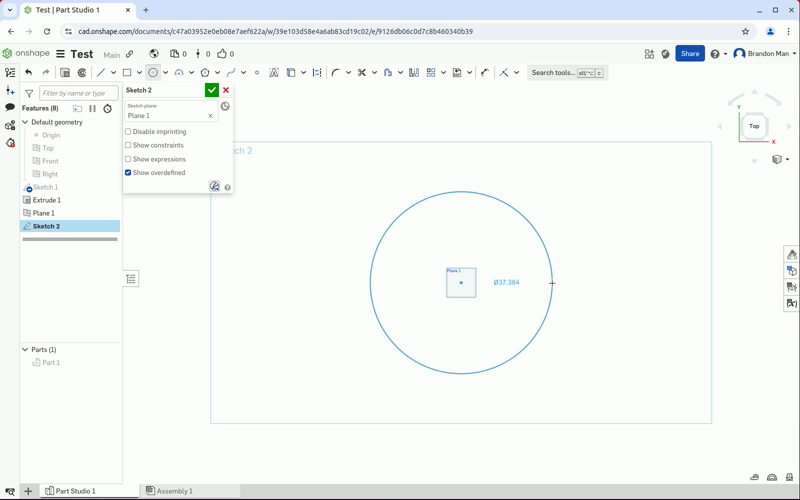
key(esc)
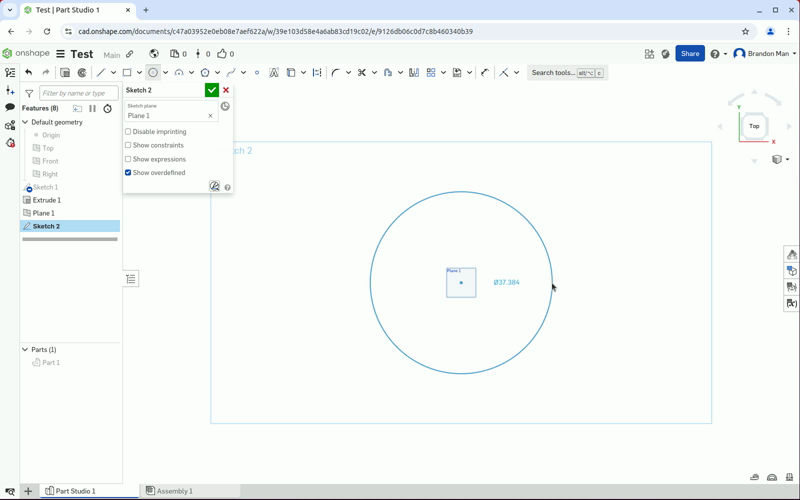
mouse_move(422, 220)
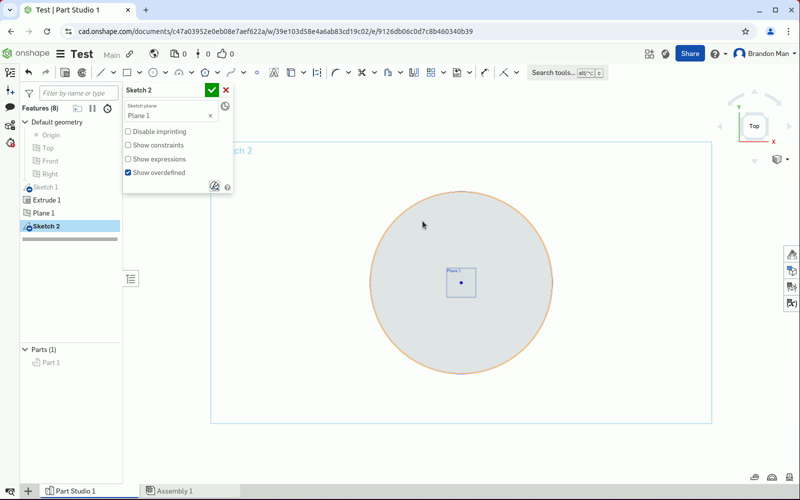
click(422, 220)
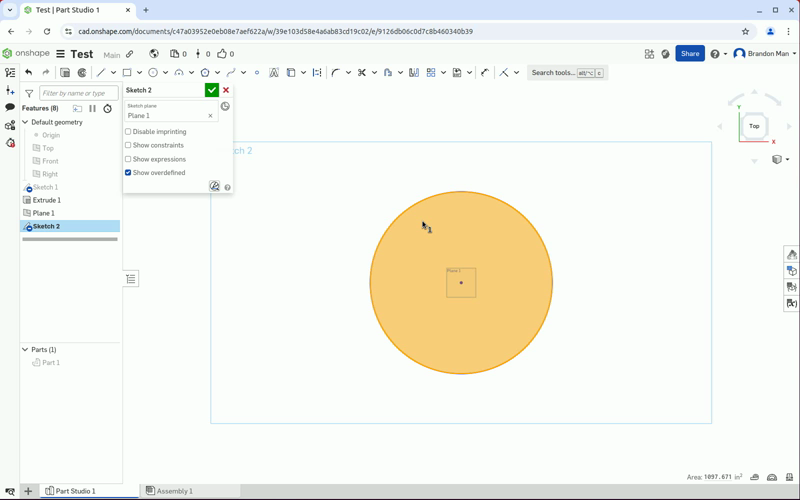
mouse_move(73, 352)
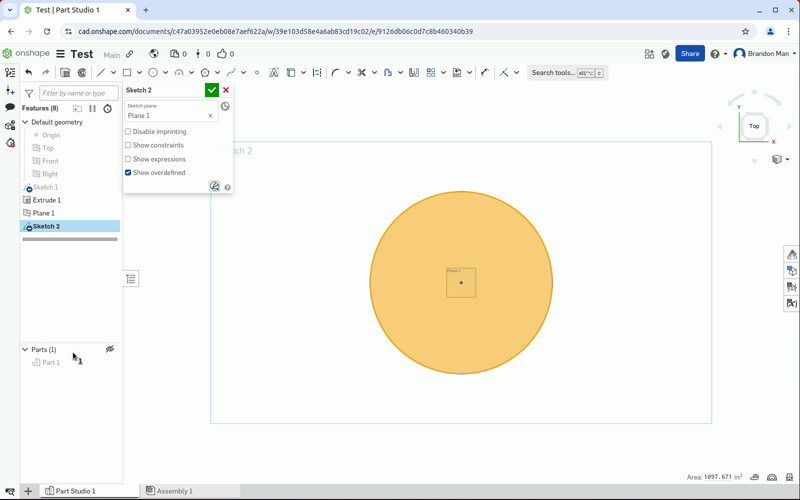
key(shift+y)
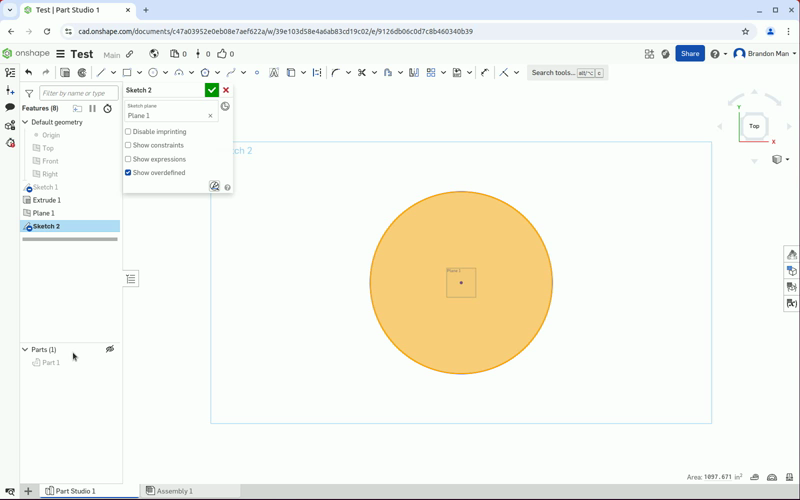
key(shift+e)
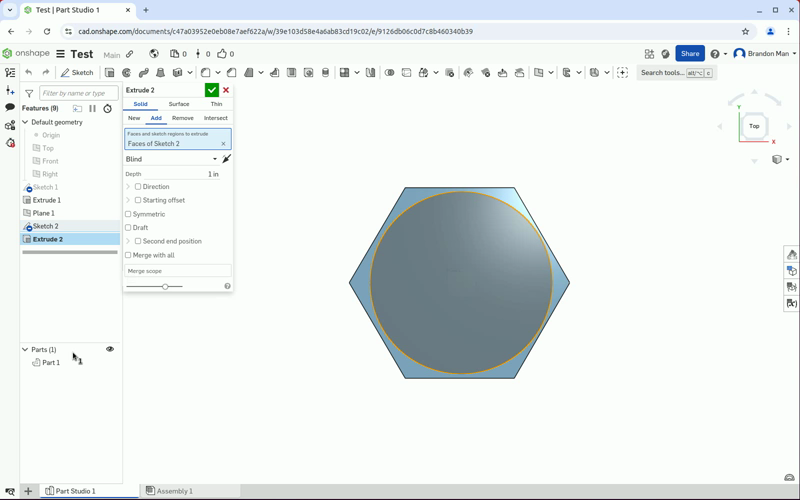
mouse_move(143, 106)
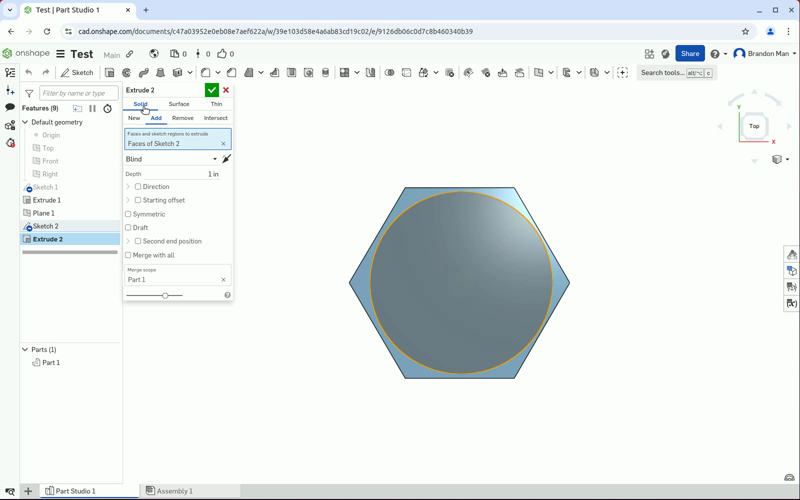
click(143, 106)
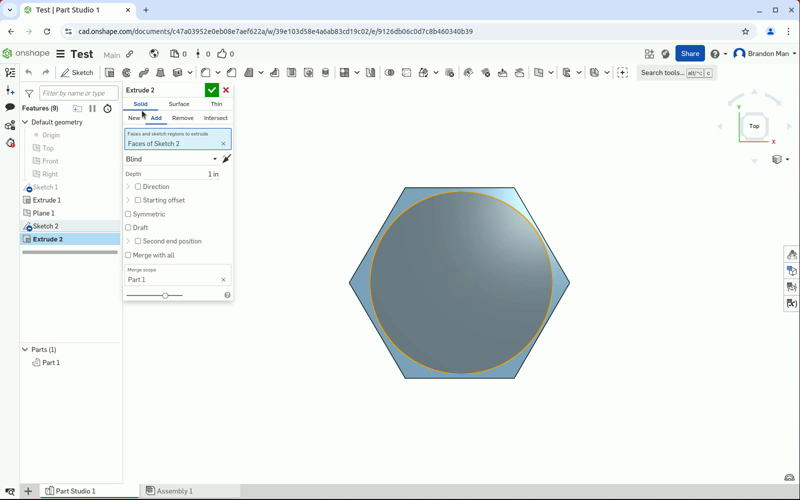
mouse_move(137, 120)
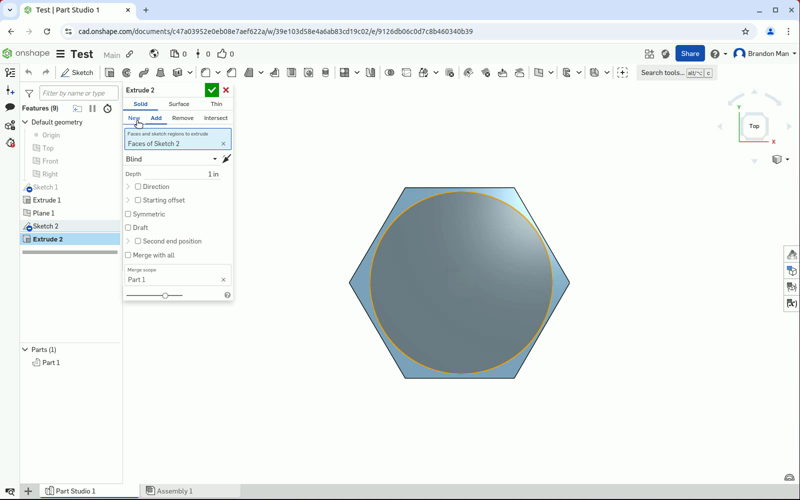
click(137, 120)
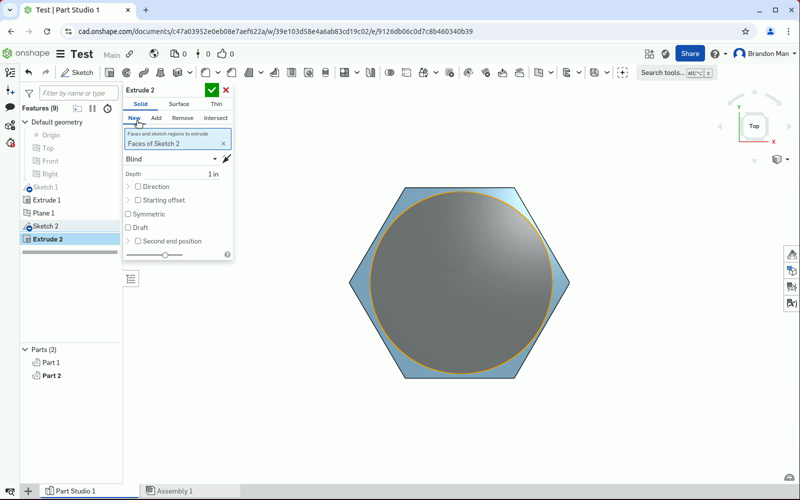
key(tab, 4)
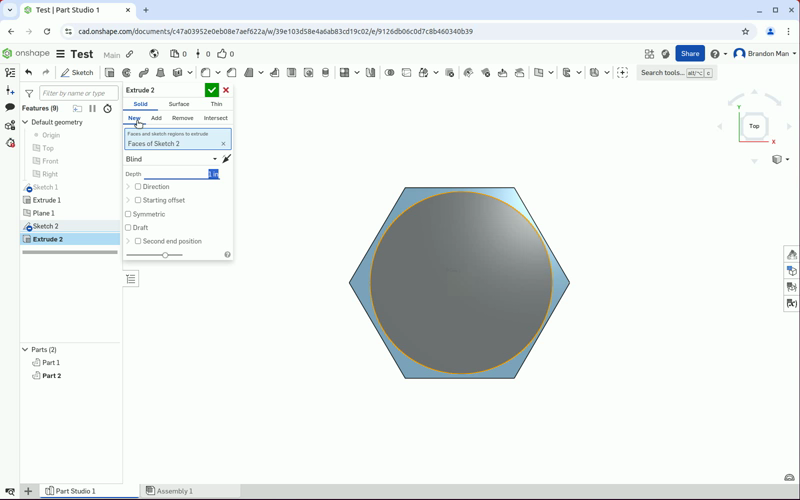
text(7.703)
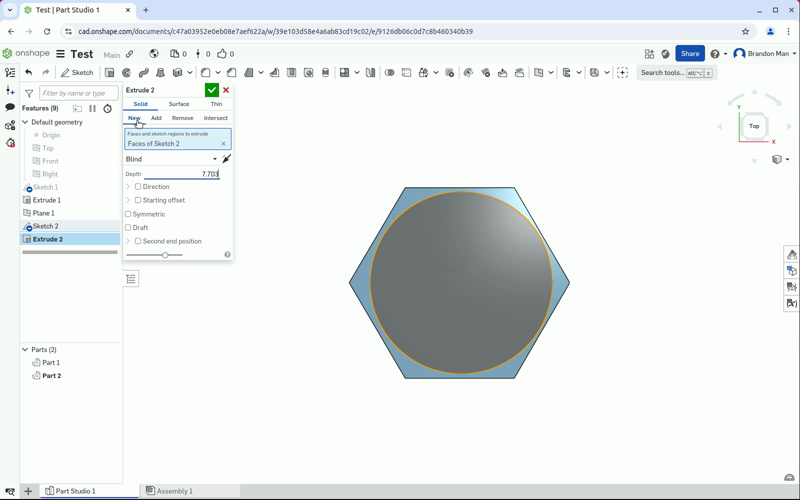
key(enter)
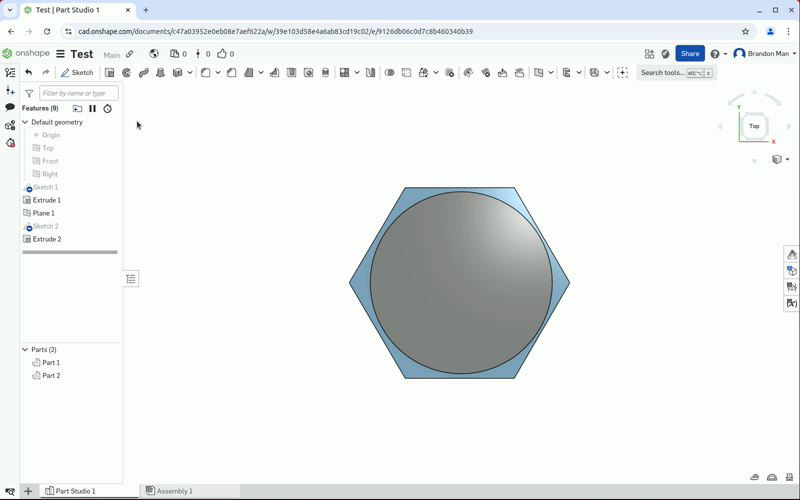
key(shift+h)
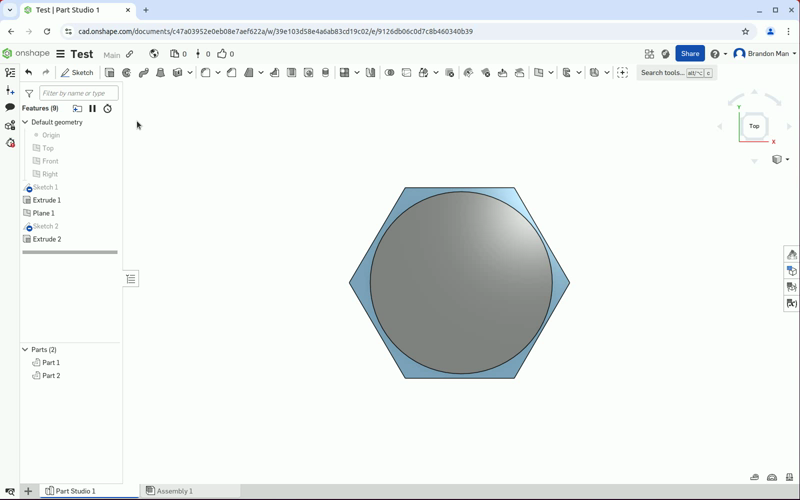
key(shift+h)
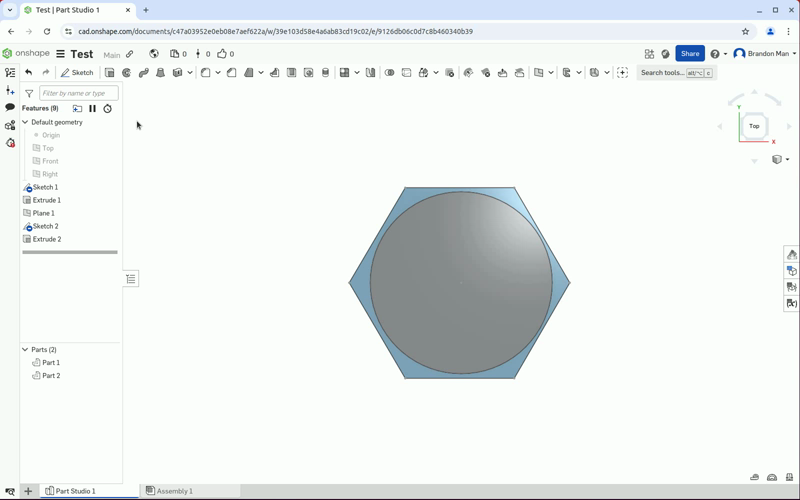
key(shift+7)
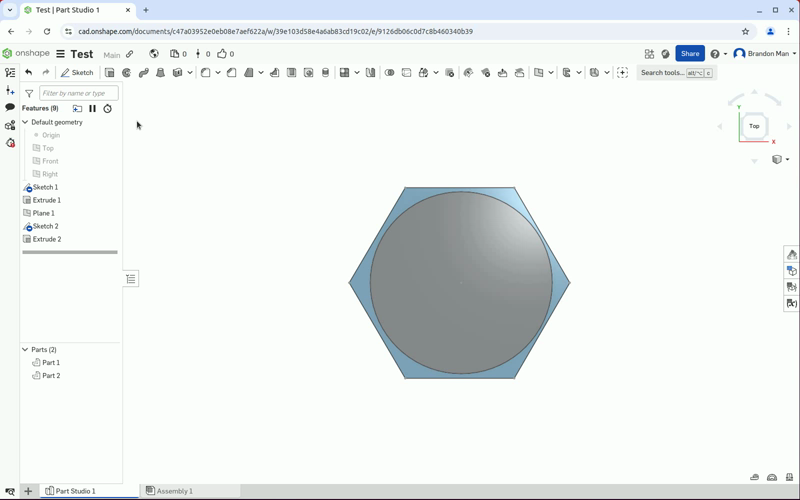
key(up, 3)
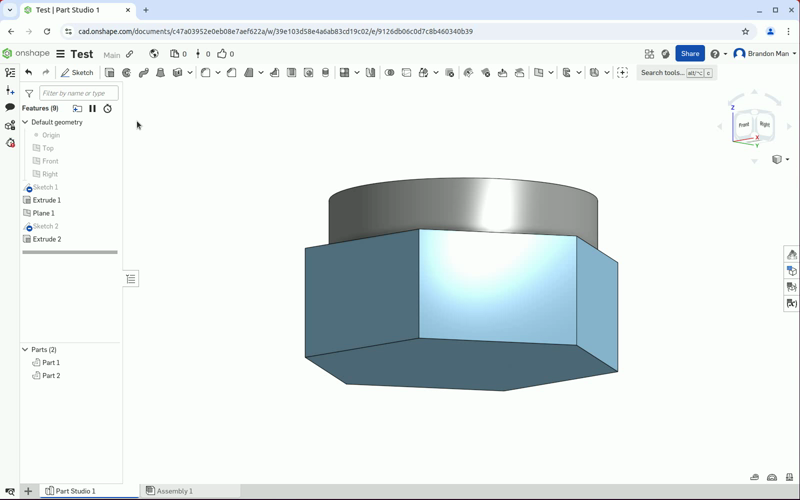
key(left, 3)
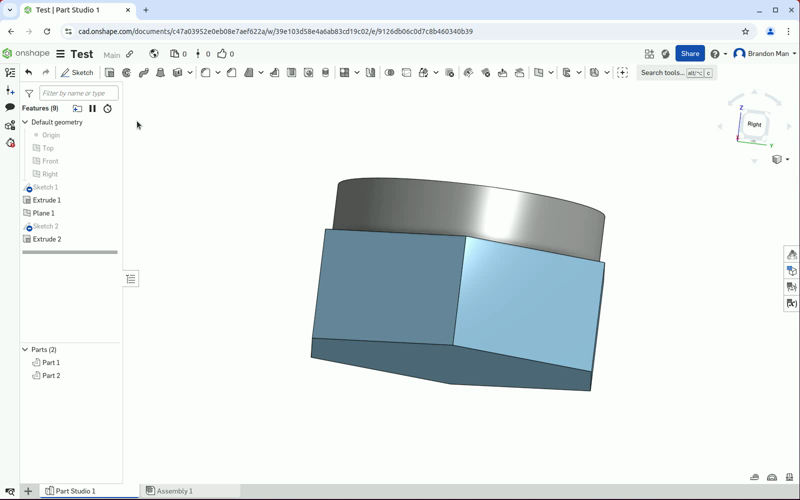
key(right, 3)
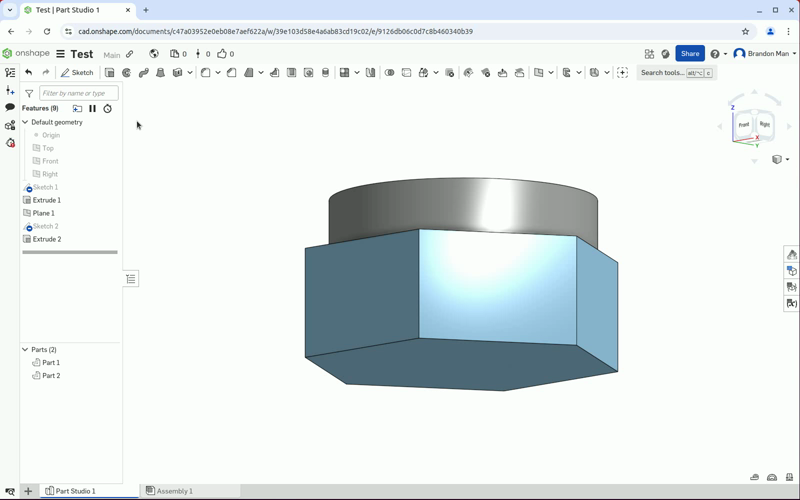
key(down, 3)
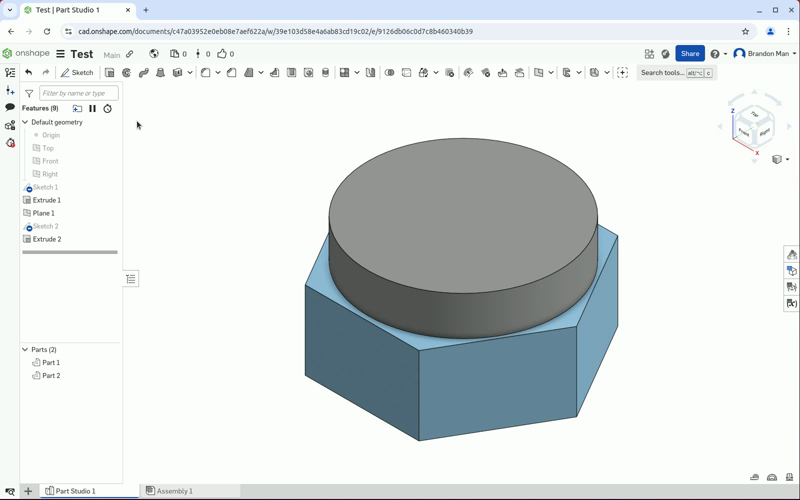
mouse_move(73, 189)
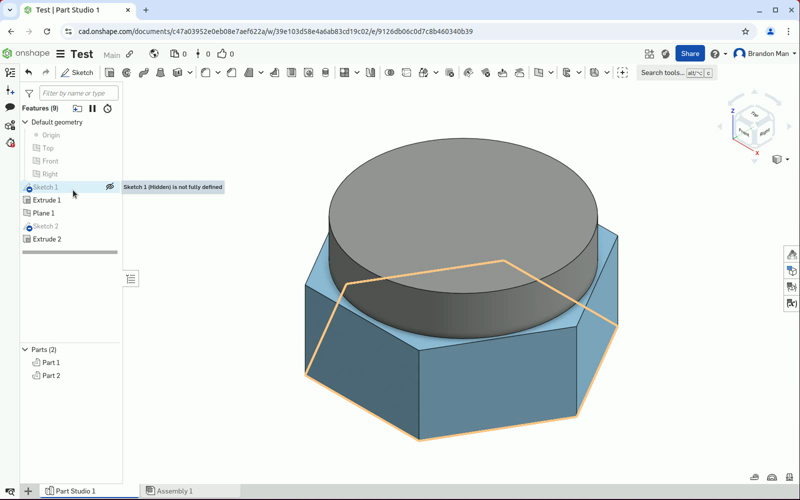
click(73, 189)